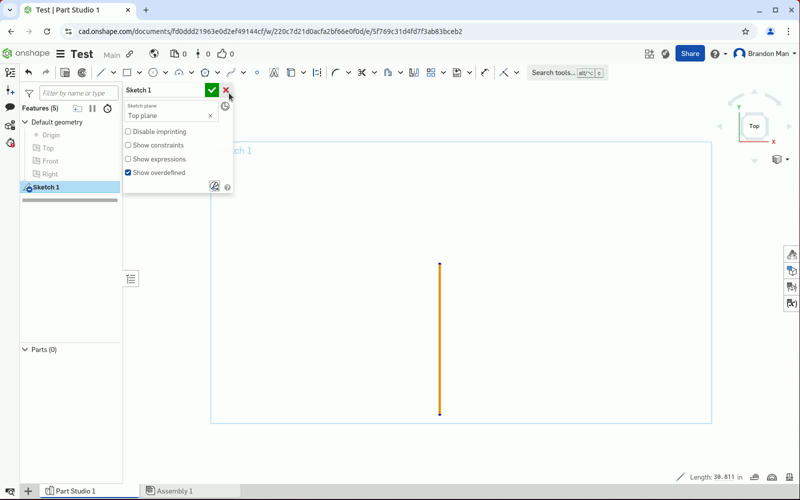
key(shift+h)
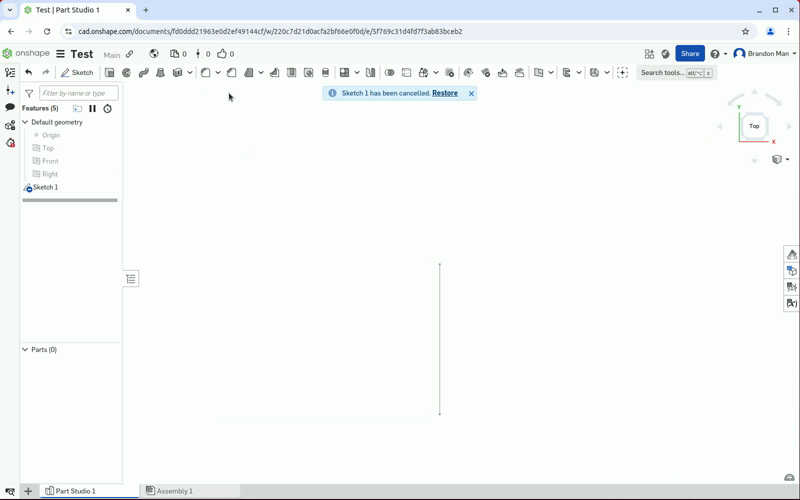
key(shift+s)
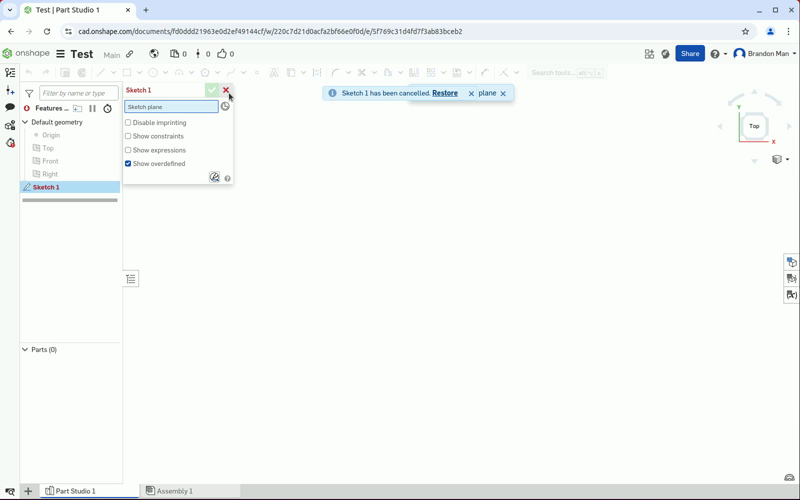
mouse_move(73, 150)
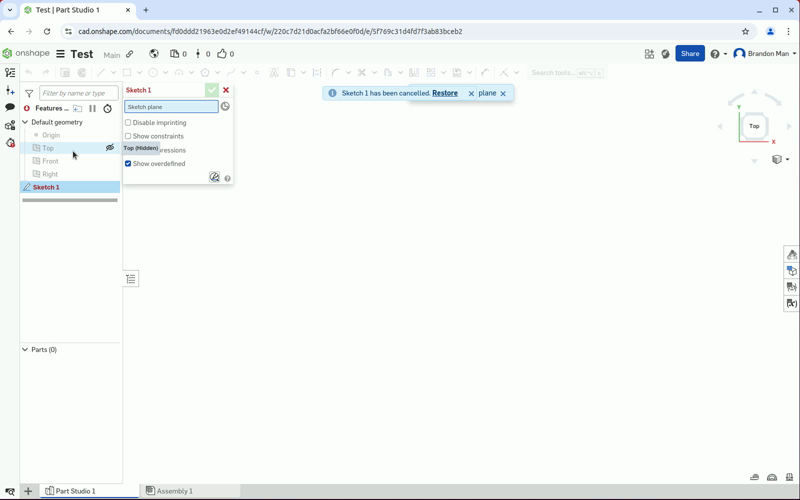
click(73, 150)
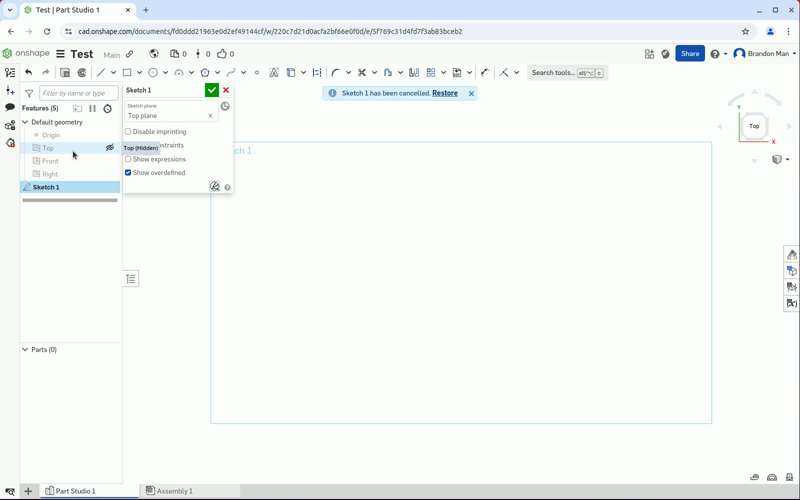
mouse_move(73, 352)
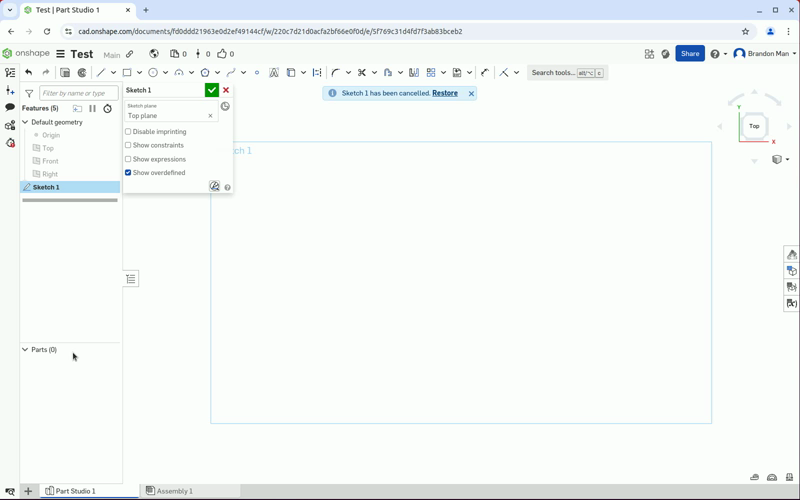
key(y)
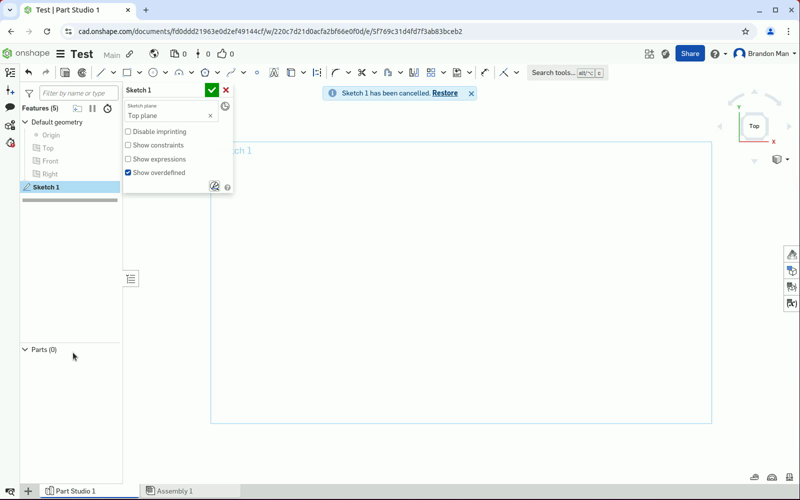
key(l)
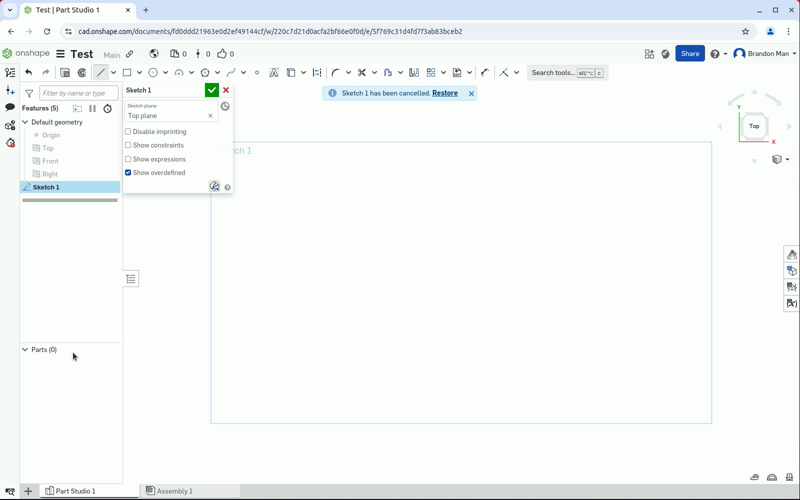
key_down(shift)
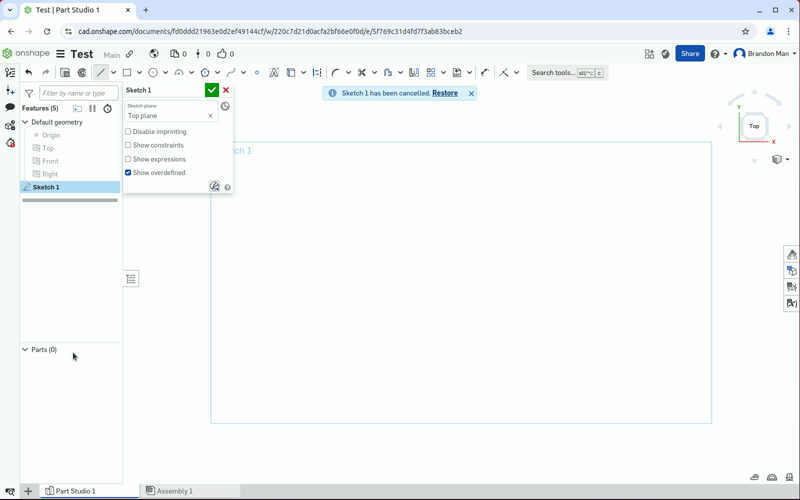
mouse_move(447, 238)
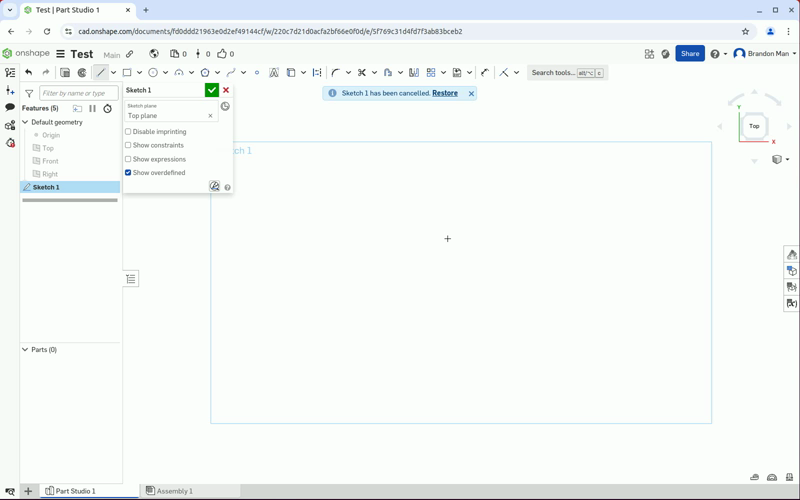
click(447, 238)
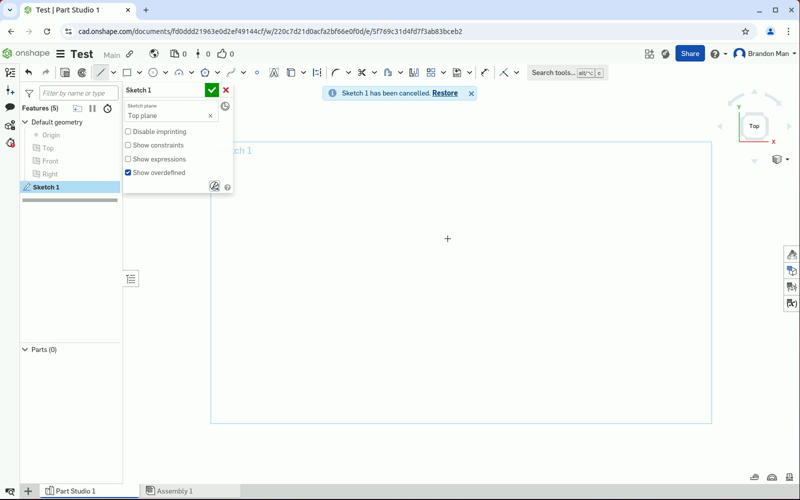
key_up(shift)
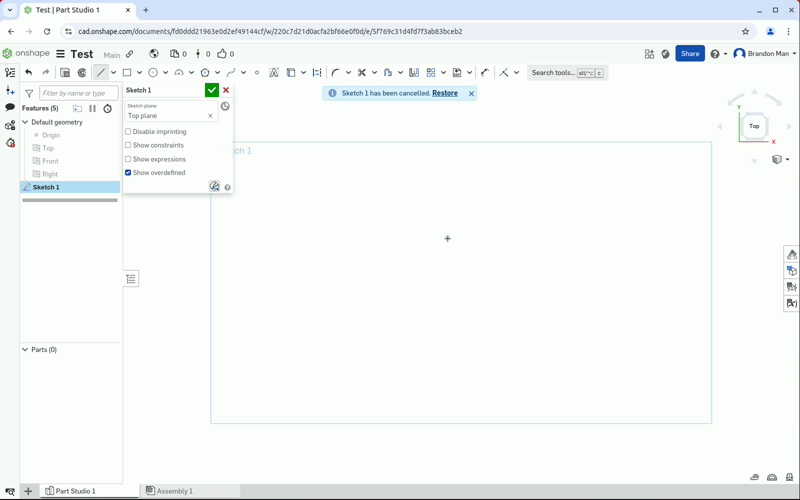
key_down(shift)
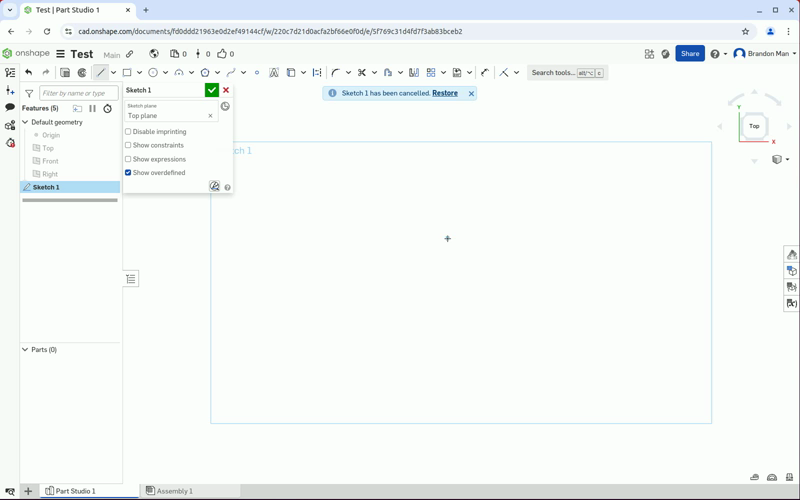
mouse_move(560, 238)
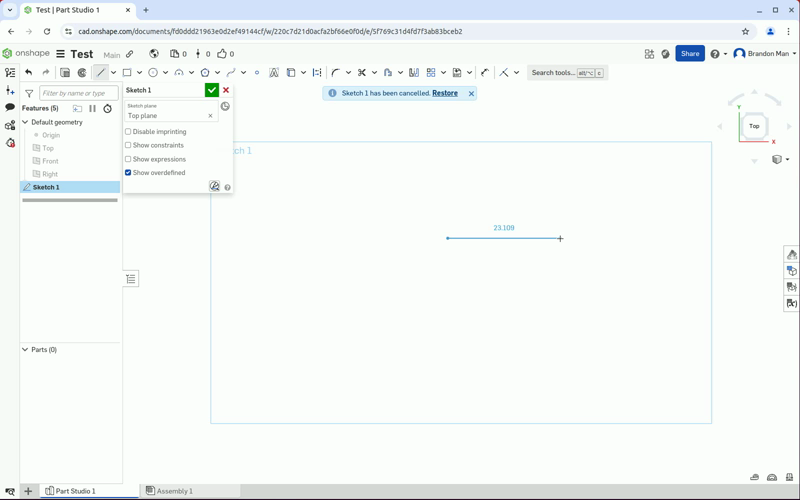
click(560, 238)
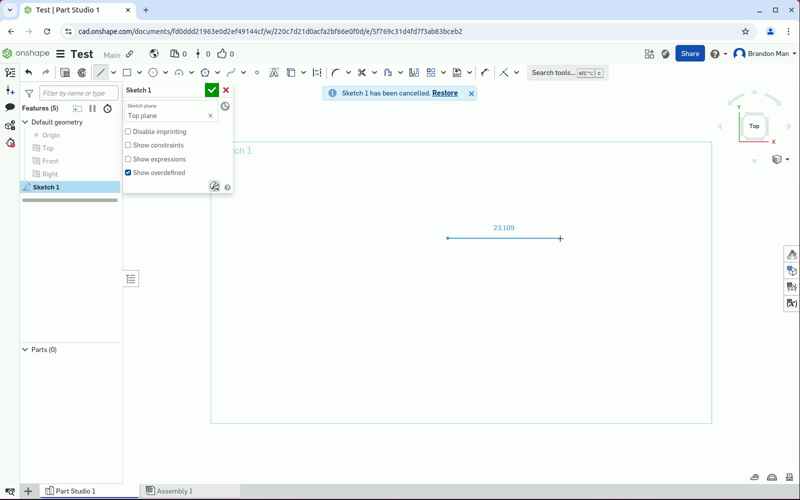
key_up(shift)
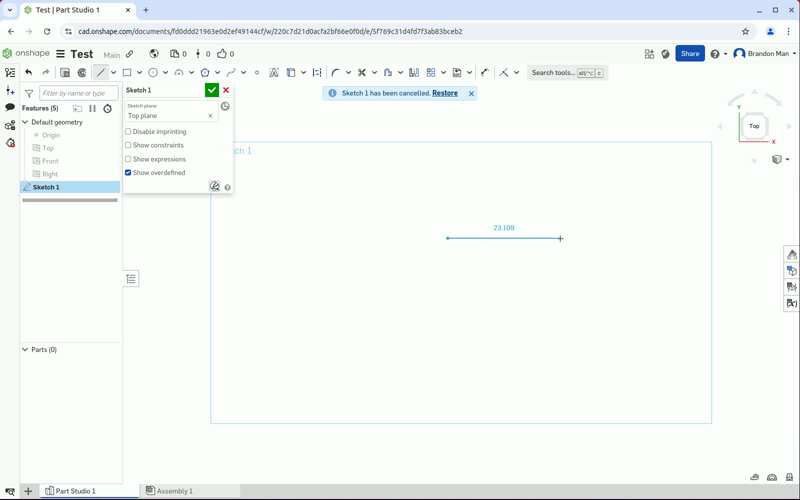
key_down(shift)
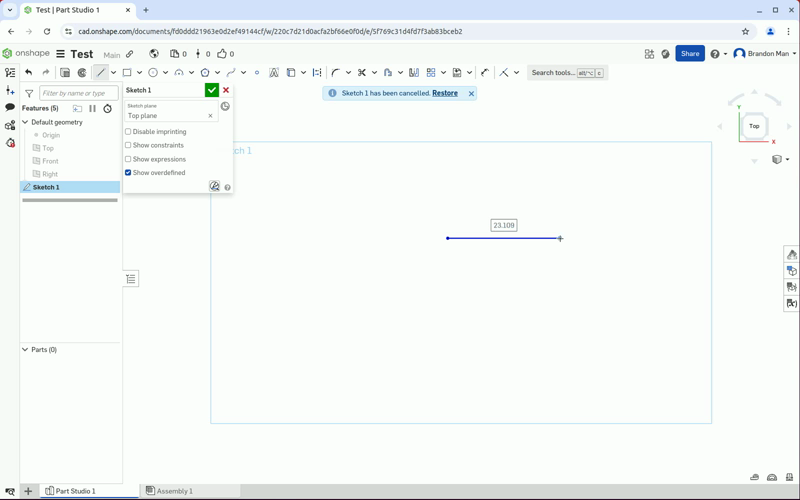
mouse_move(589, 238)
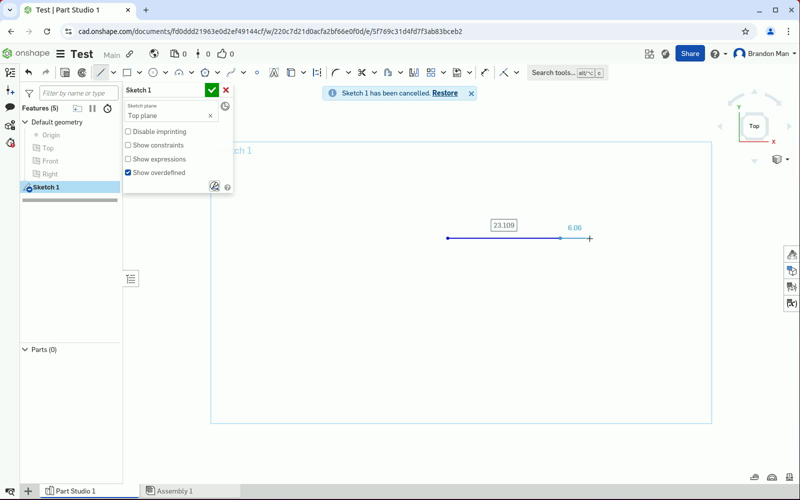
mouse_move(560, 209)
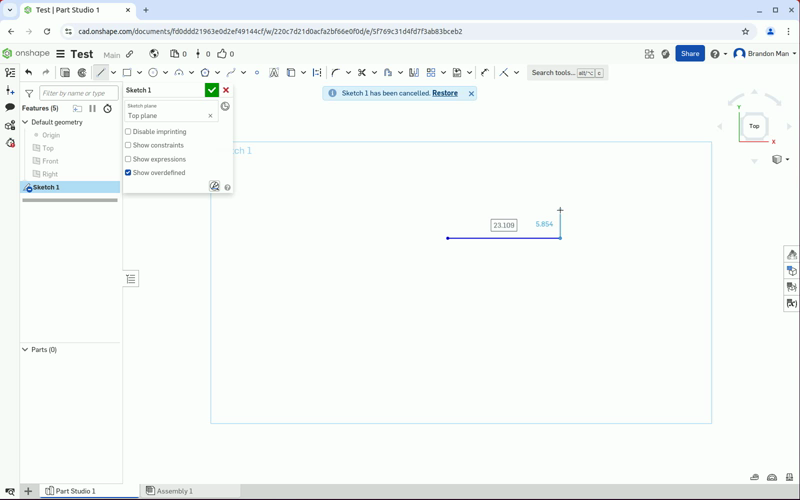
click(560, 209)
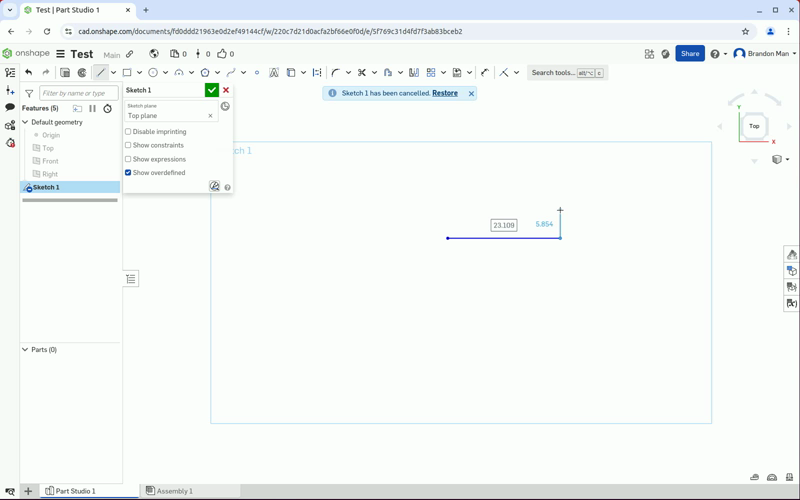
key_up(shift)
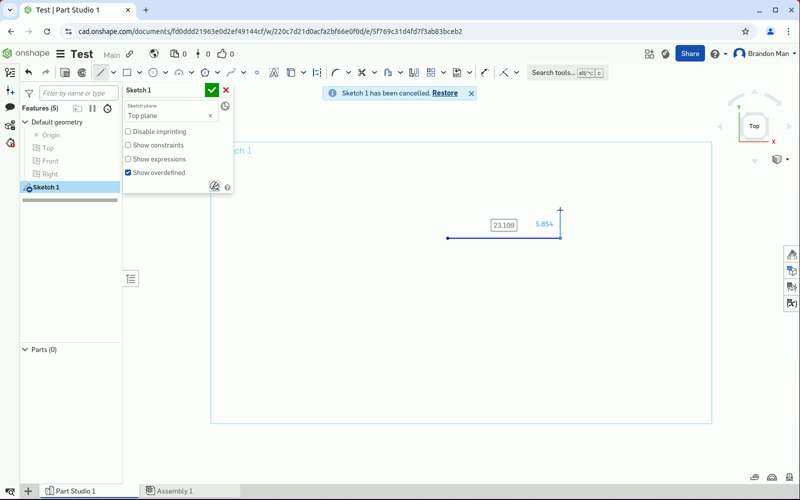
key_down(shift)
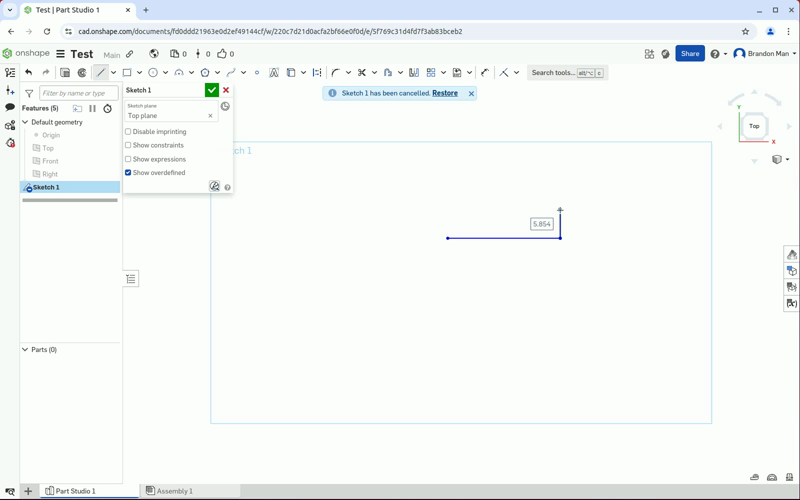
mouse_move(447, 209)
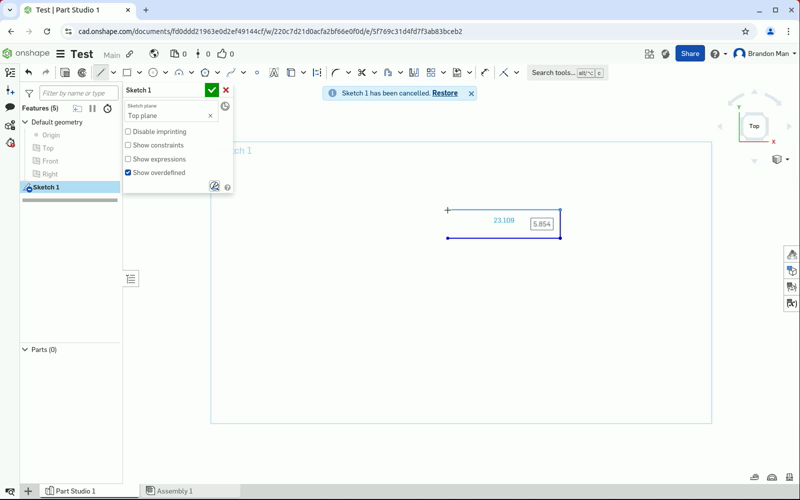
click(447, 209)
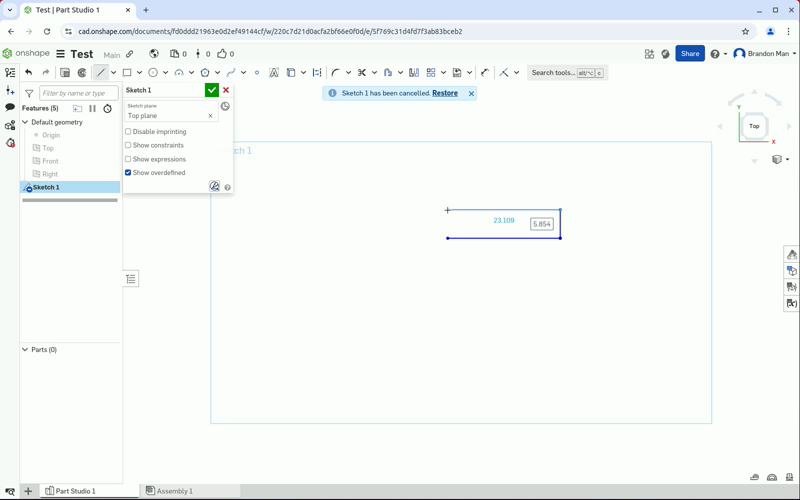
key_up(shift)
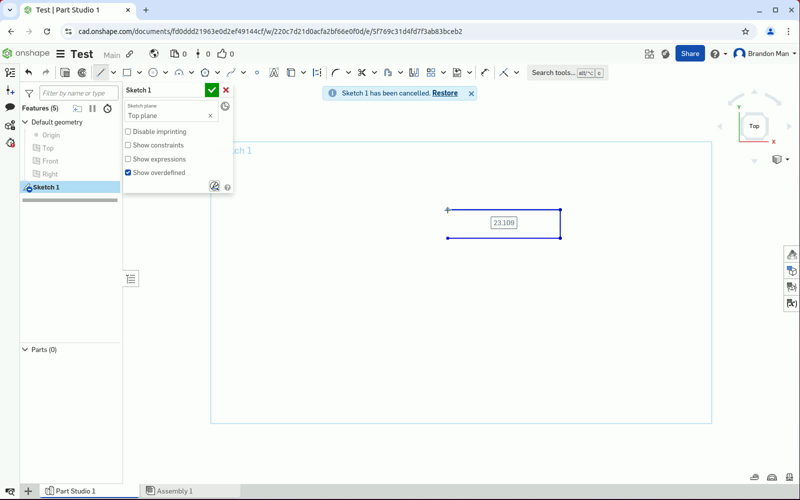
mouse_move(477, 209)
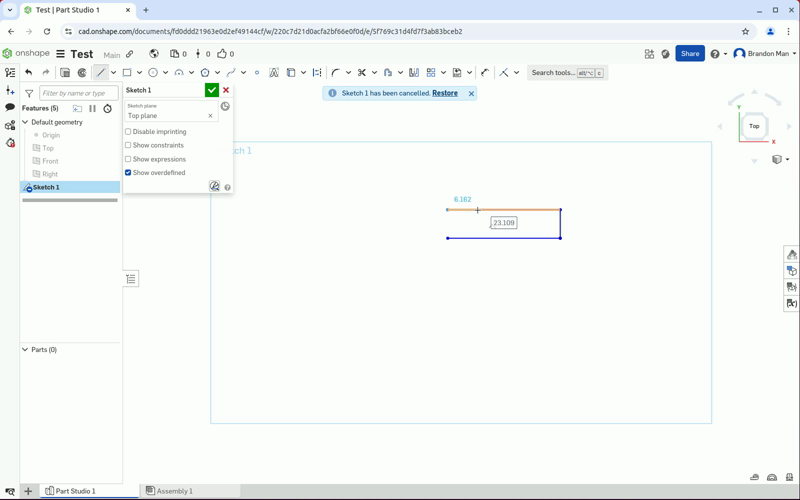
key_down(shift)
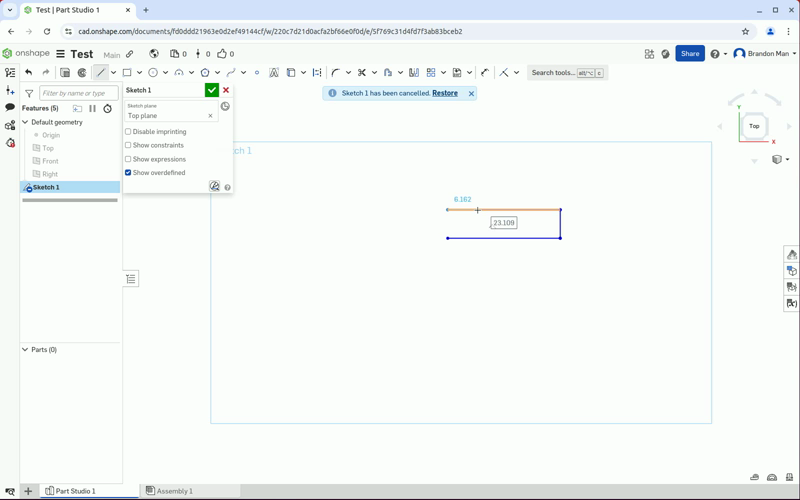
mouse_move(447, 238)
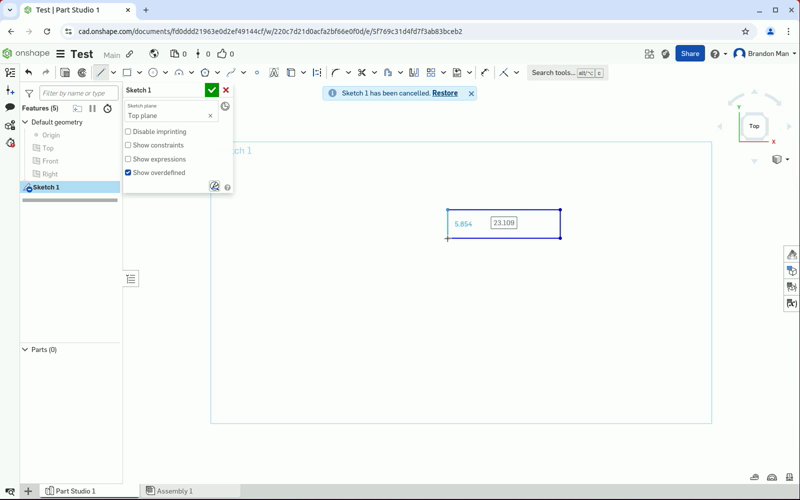
key_up(shift)
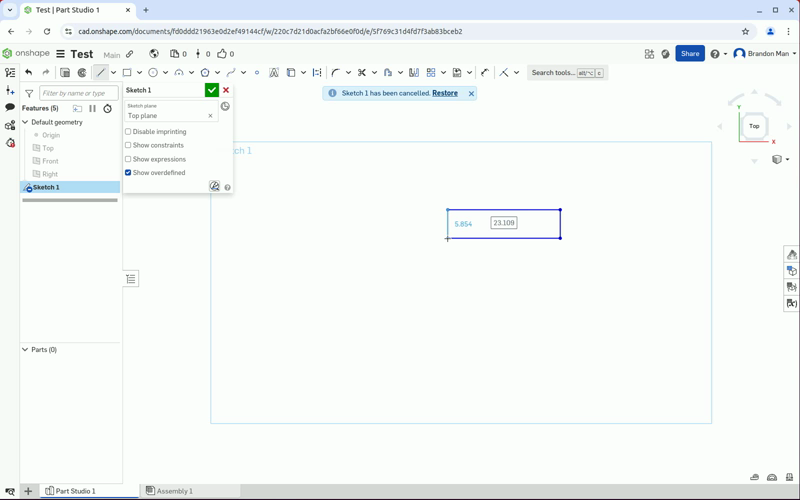
click(447, 238)
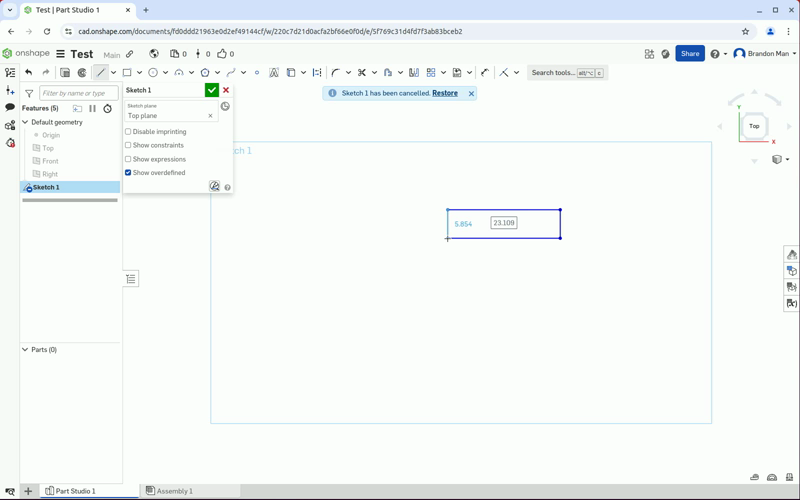
key(esc)
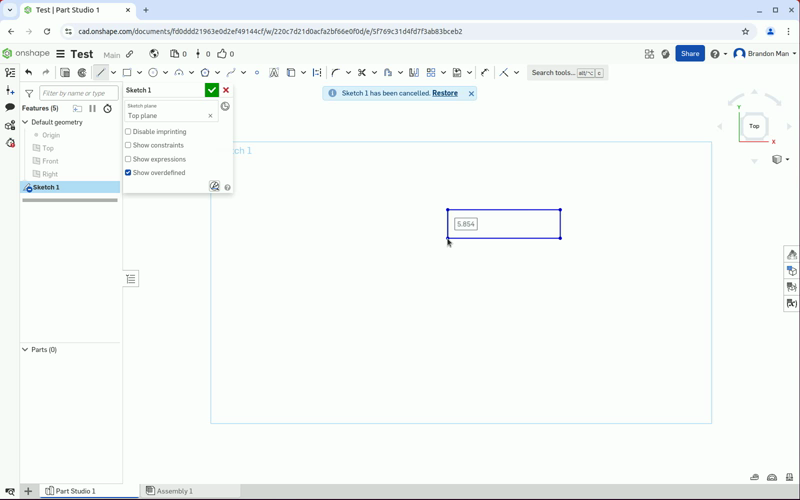
mouse_move(551, 230)
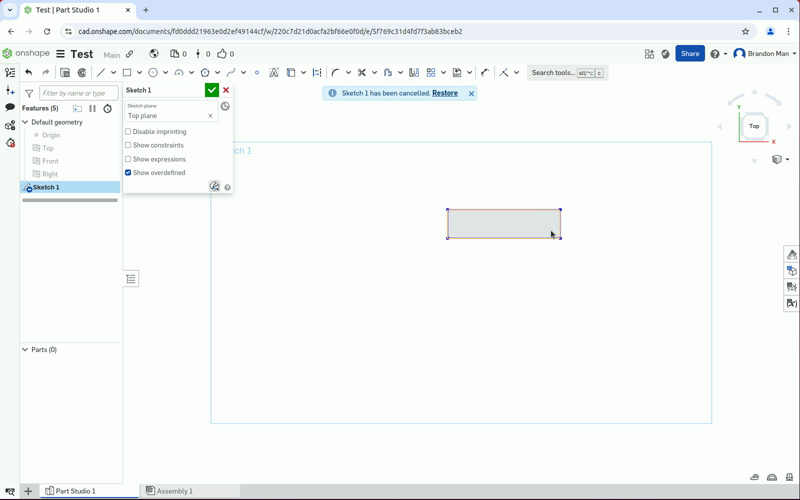
click(551, 230)
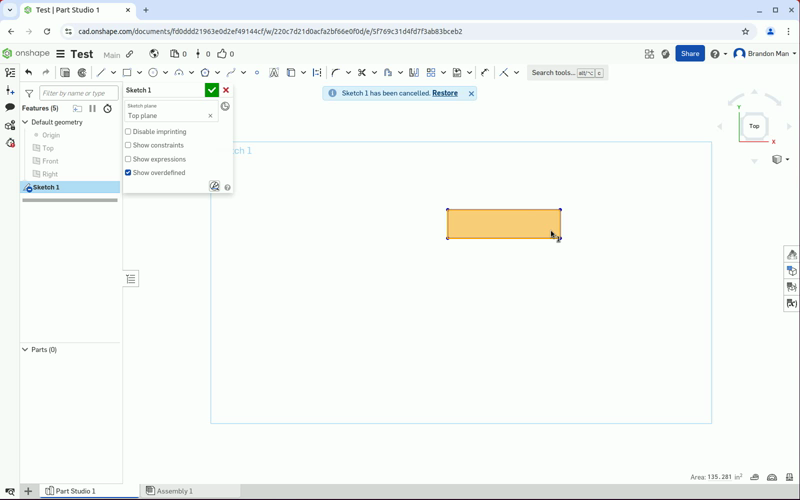
mouse_move(73, 352)
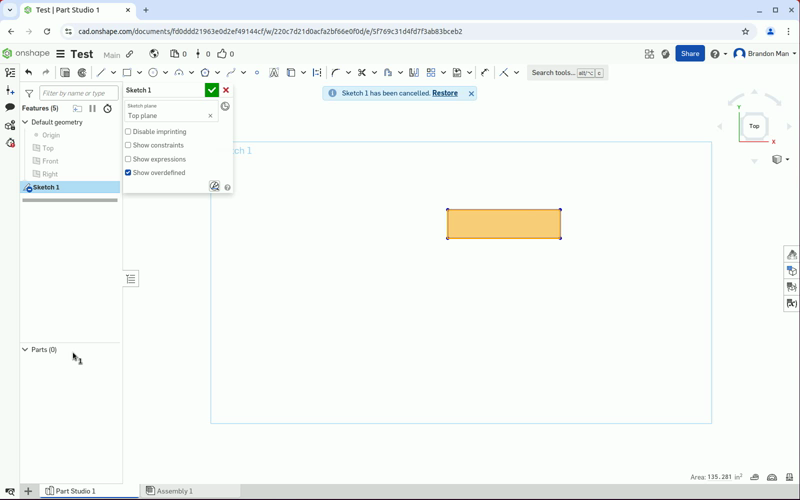
key(shift+y)
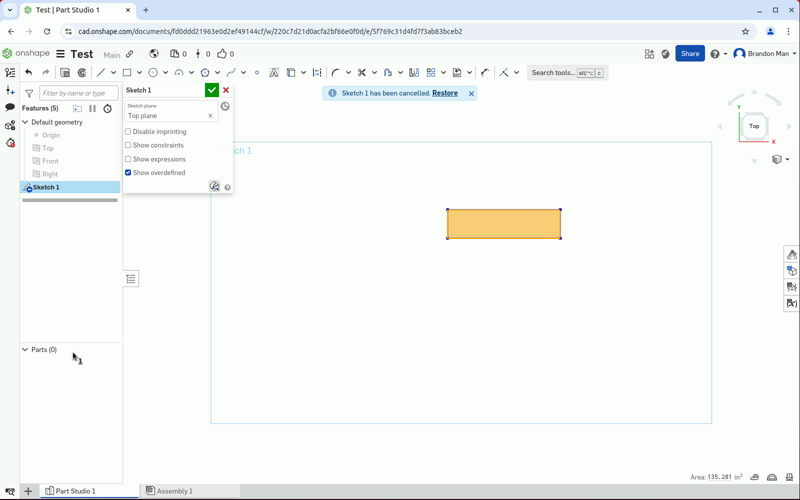
key(shift+e)
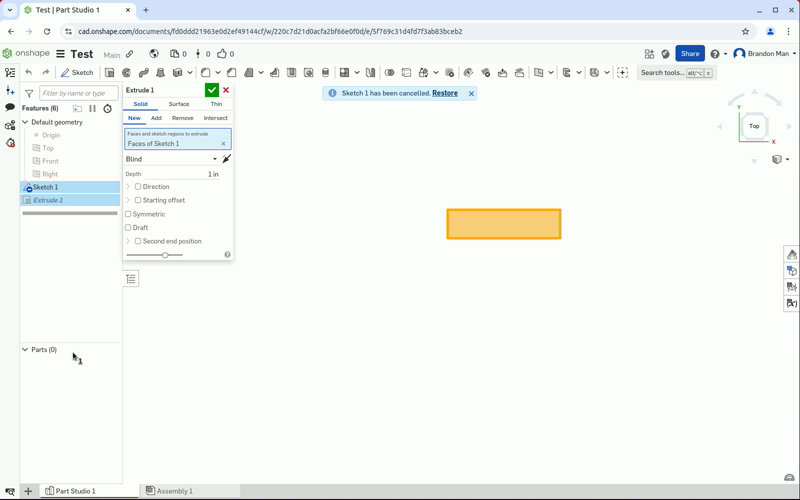
mouse_move(143, 106)
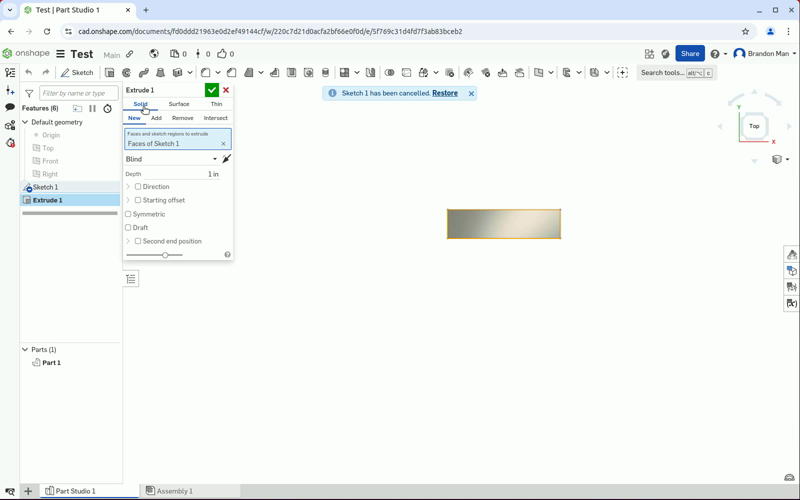
click(143, 106)
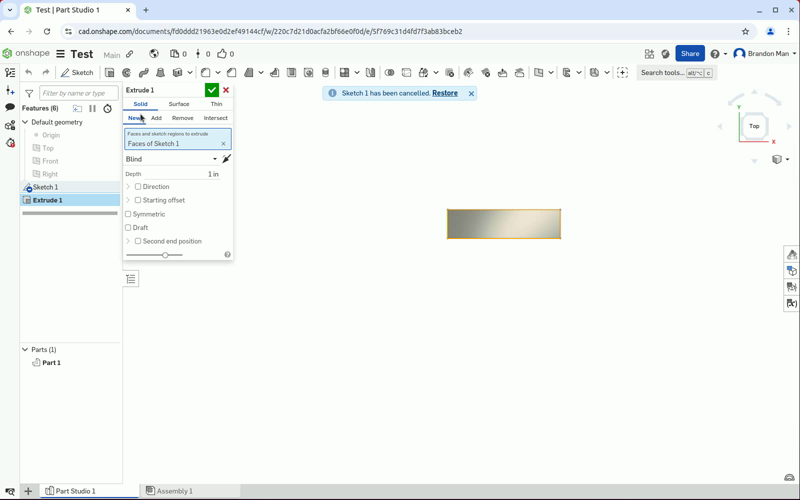
mouse_move(137, 120)
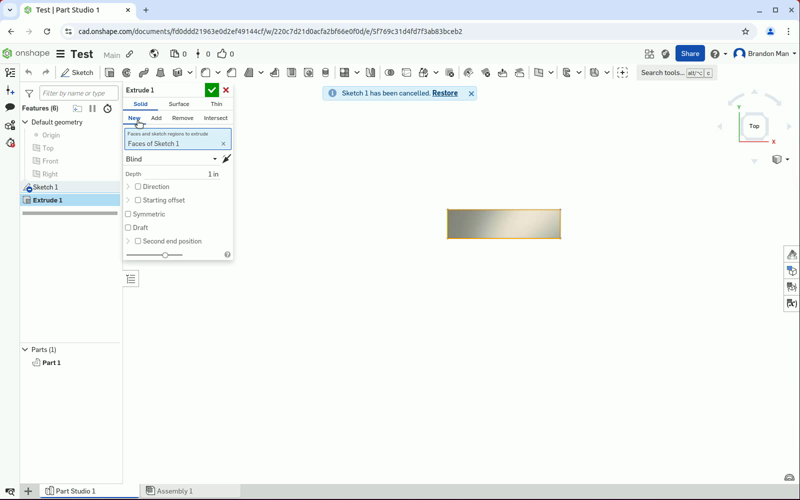
click(137, 120)
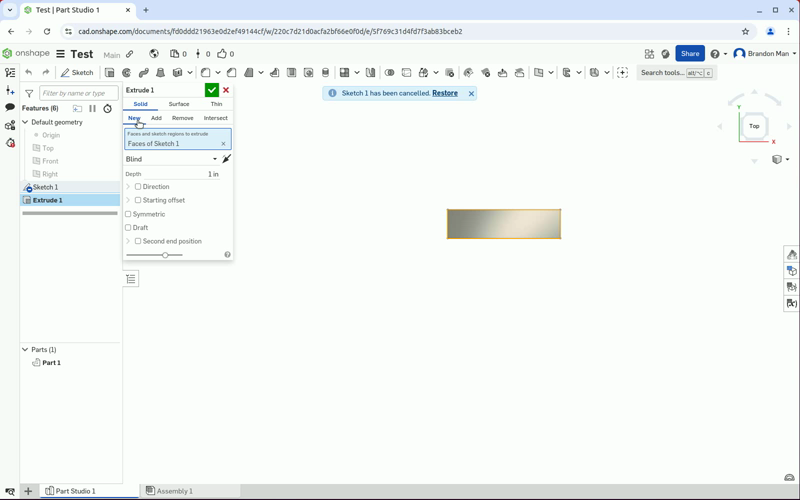
key(tab, 4)
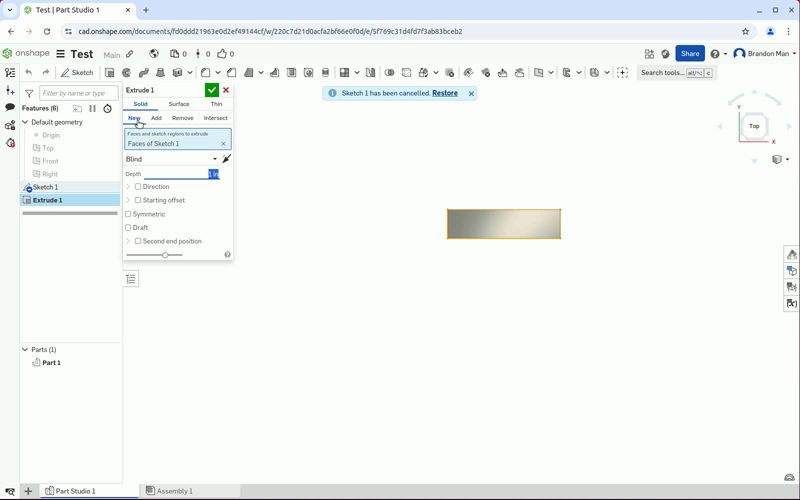
text(23.108)
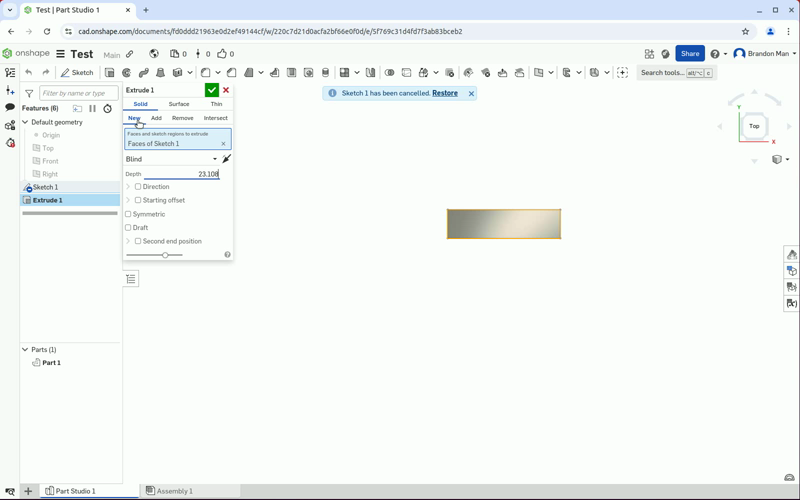
key(enter)
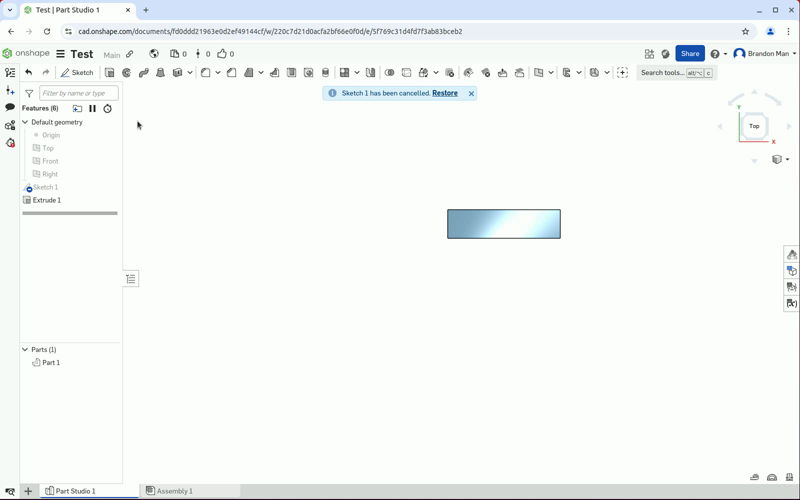
key(shift+h)
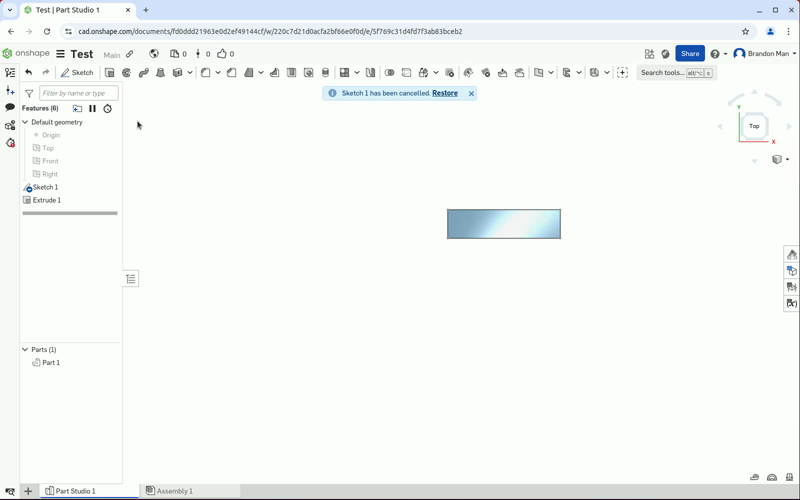
key(shift+h)
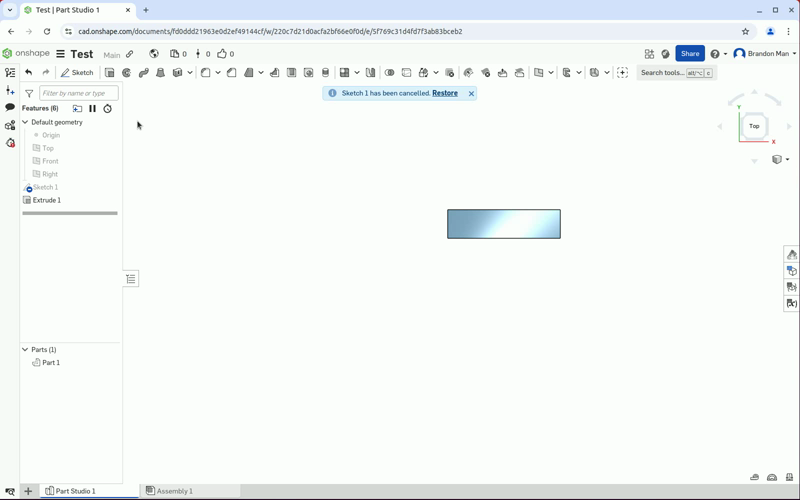
mouse_move(73, 189)
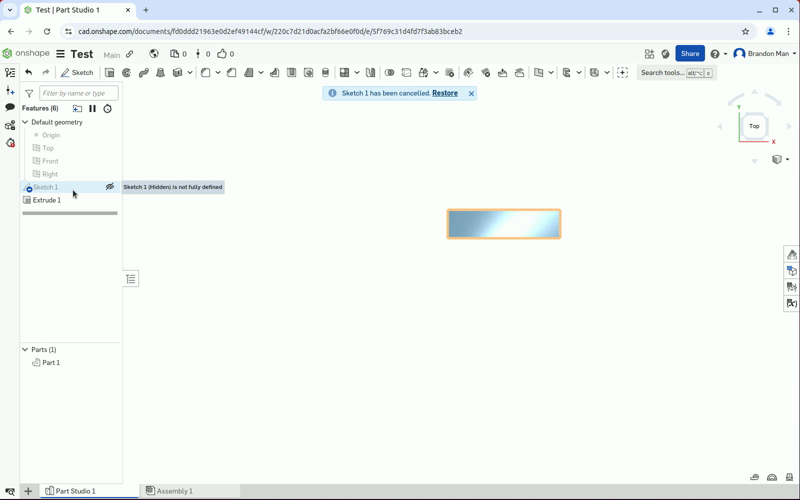
click(73, 189)
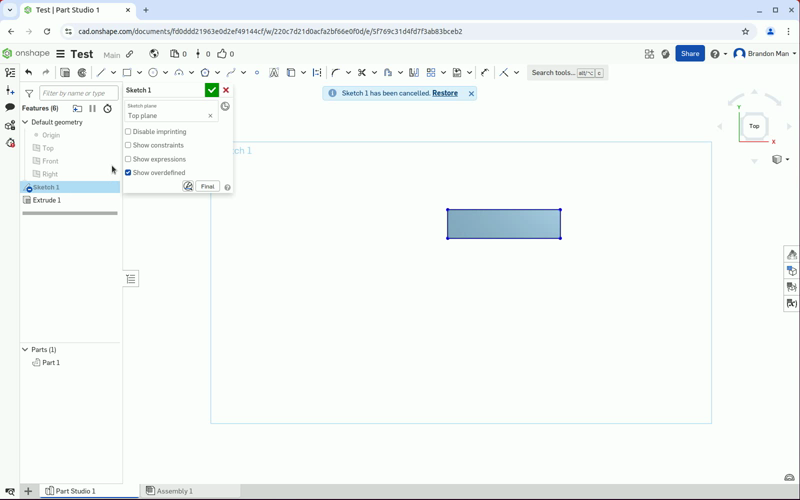
mouse_move(229, 92)
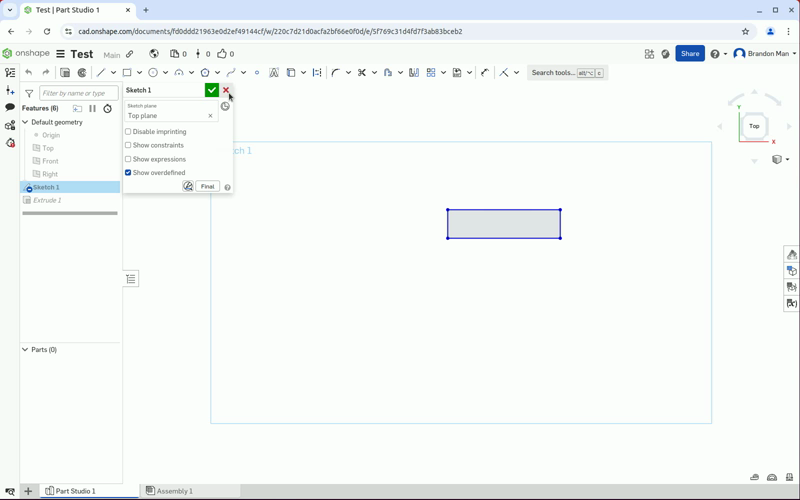
click(229, 92)
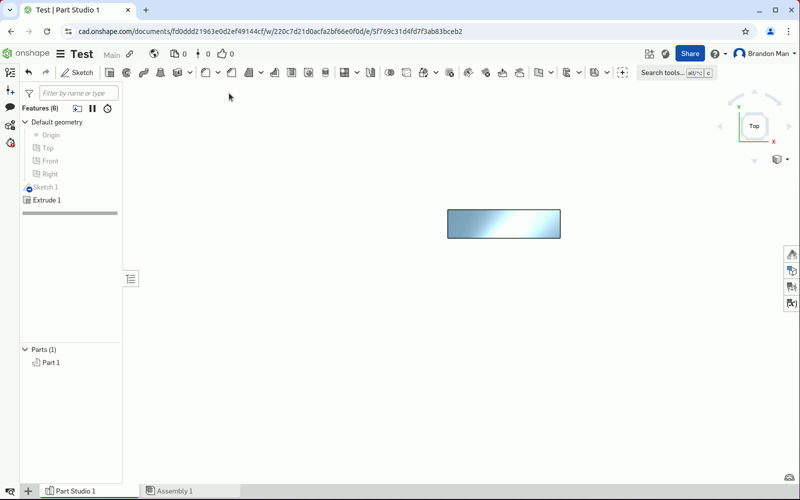
mouse_move(73, 352)
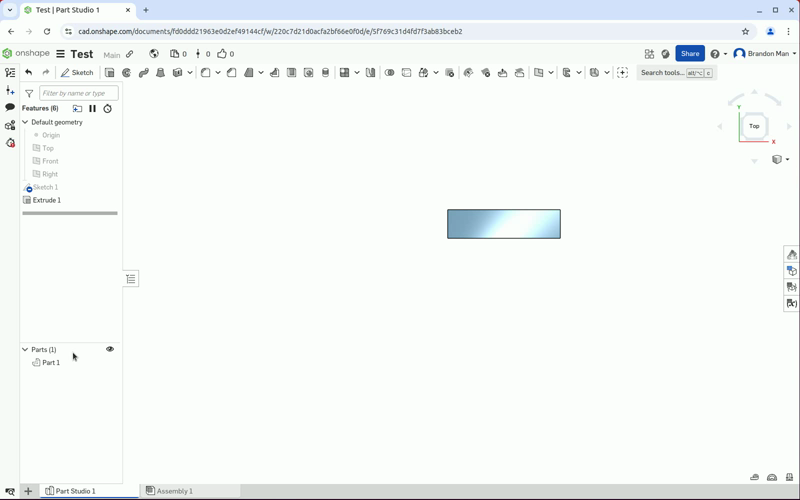
key(y)
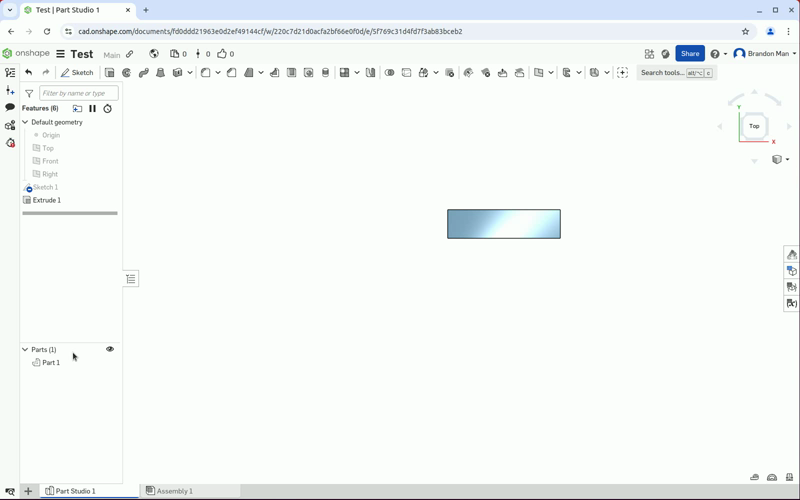
key(shift+p)
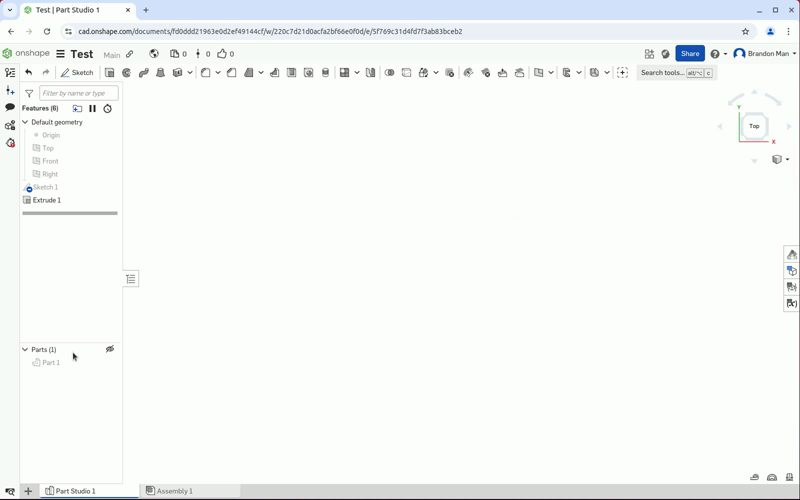
key(space)
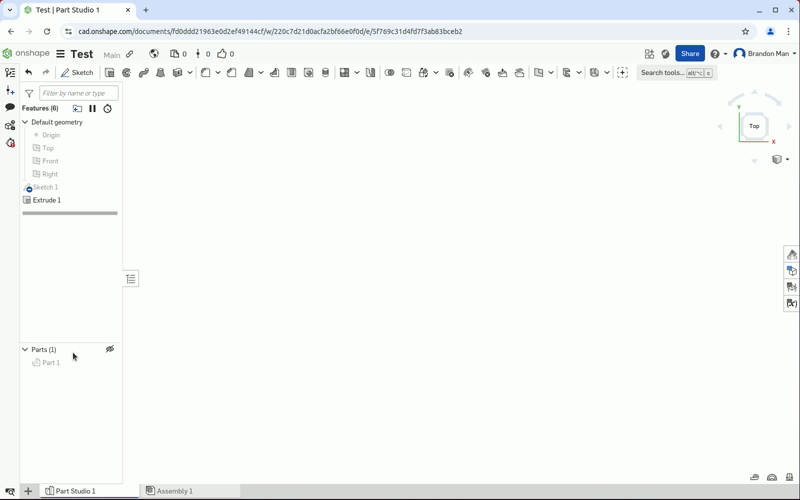
key_down(shift)
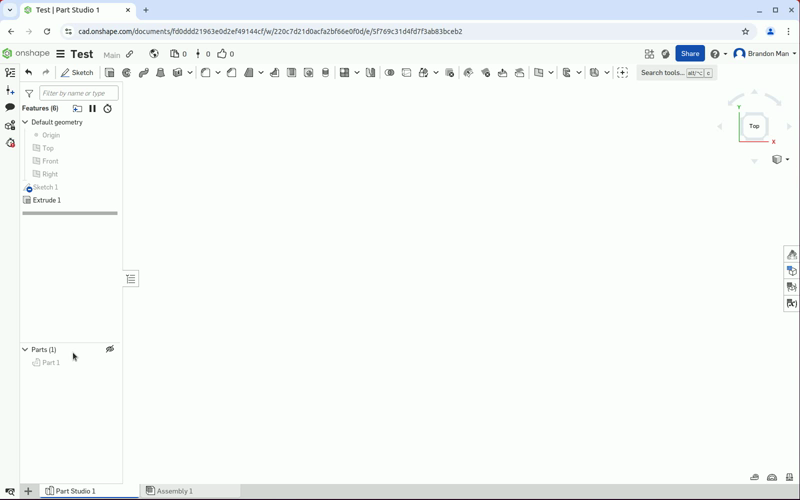
key(up)
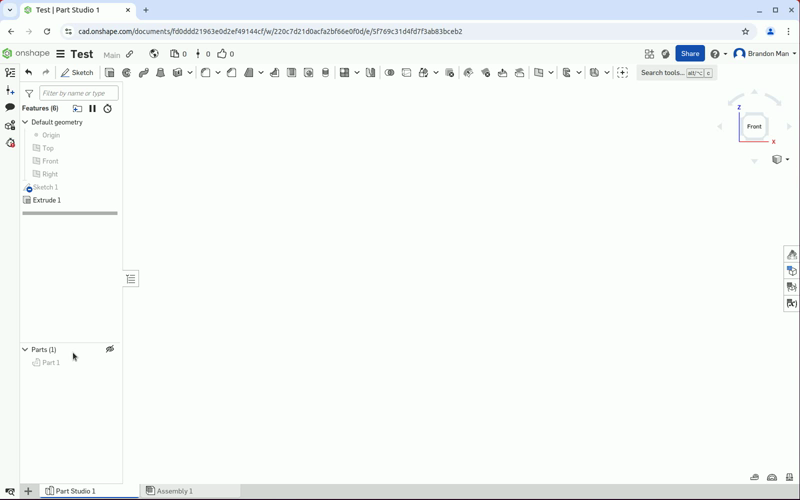
key_up(shift)
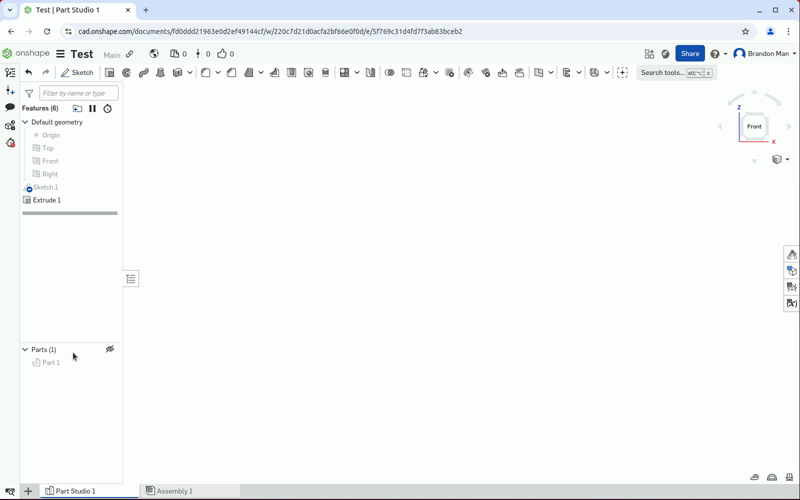
mouse_move(73, 352)
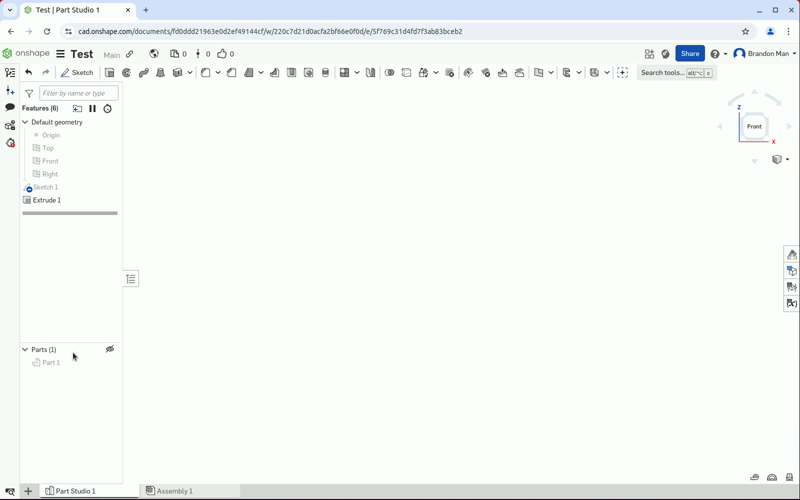
key(shift+y)
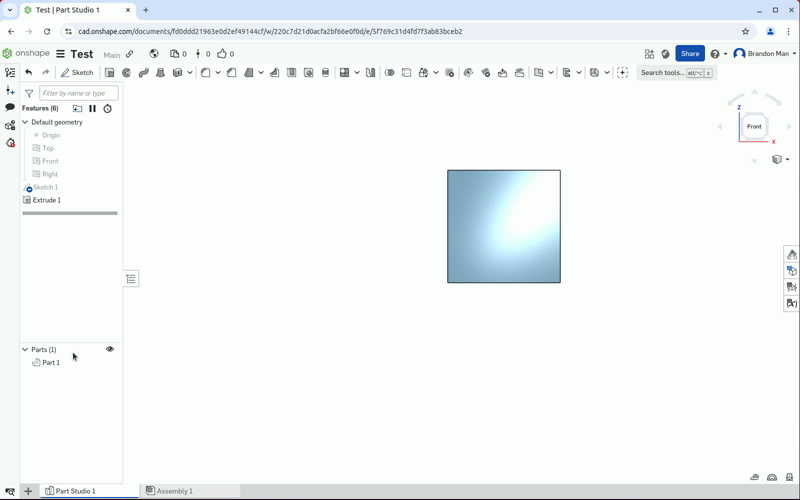
mouse_move(541, 75)
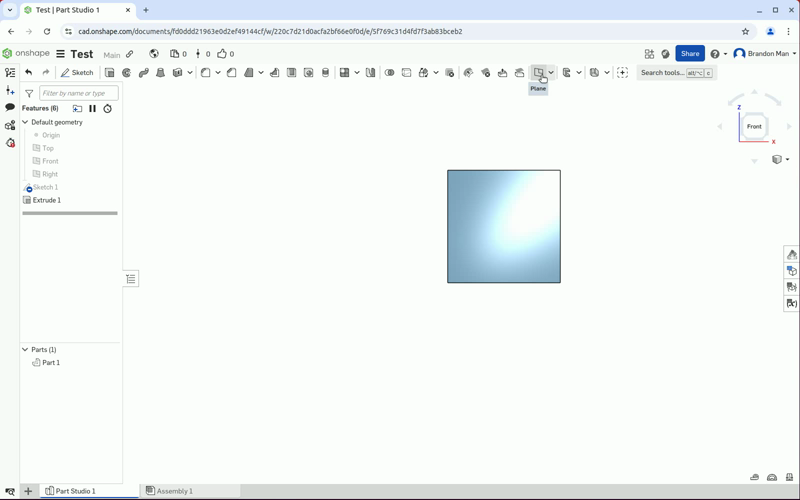
click(541, 75)
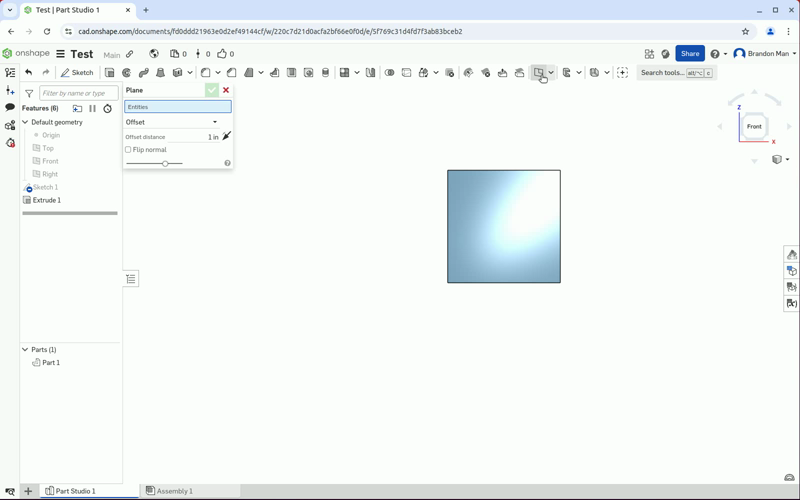
mouse_move(73, 163)
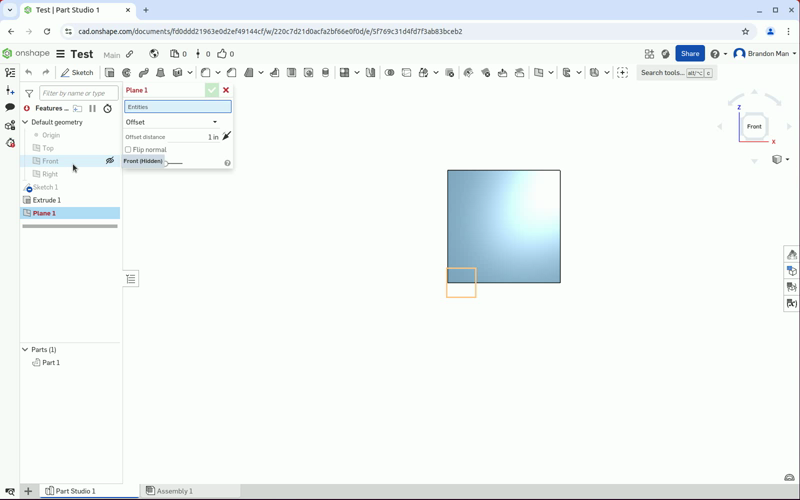
click(73, 163)
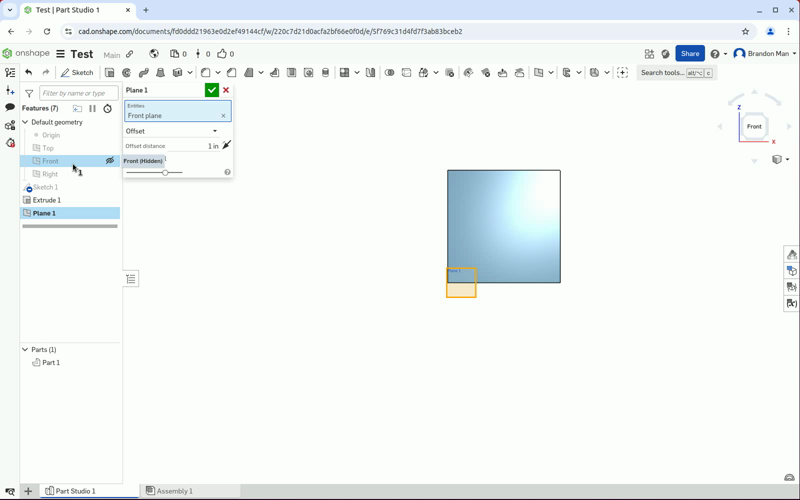
key(tab, 2)
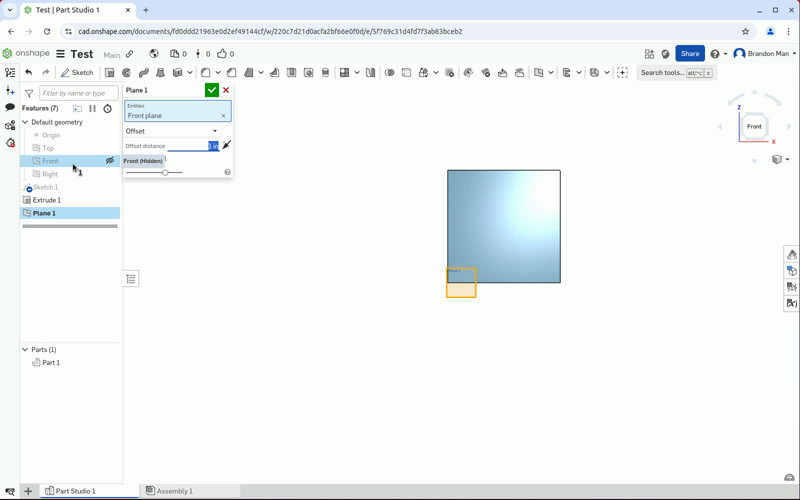
text(9.151)
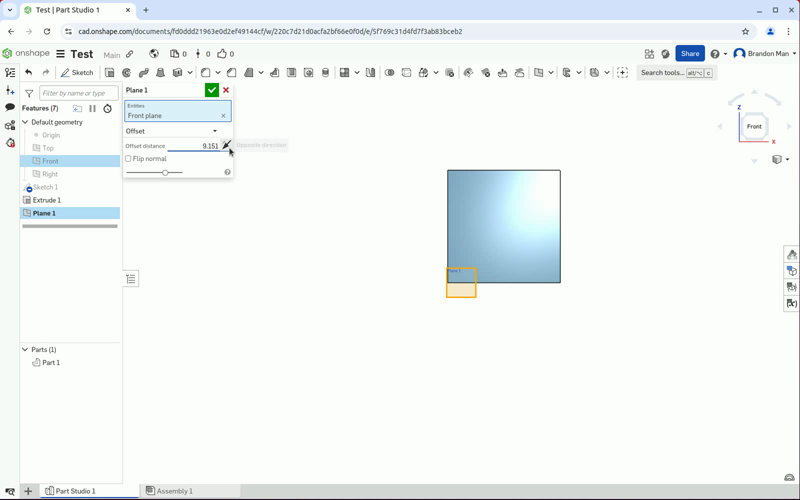
mouse_move(229, 147)
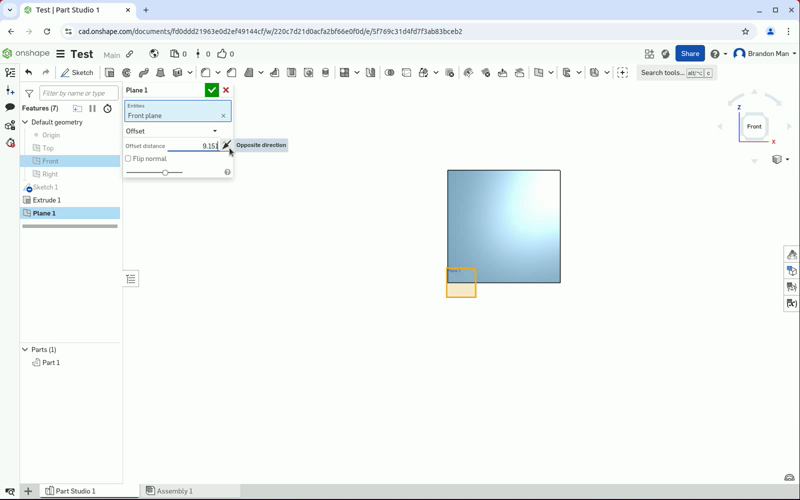
click(229, 147)
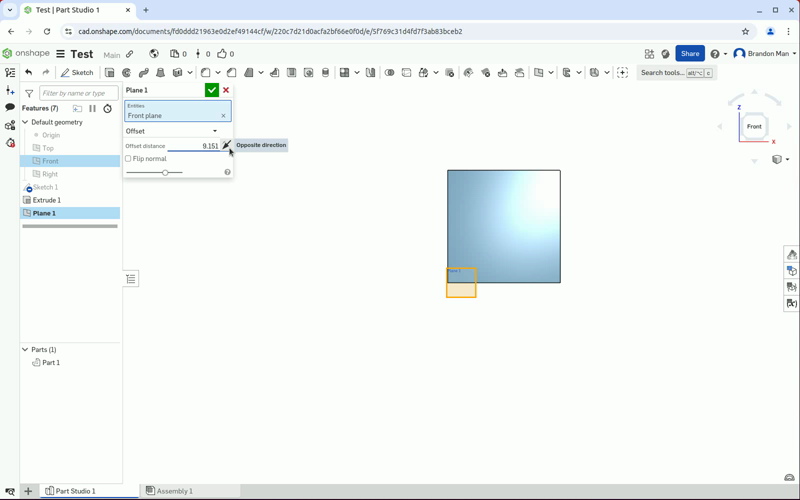
key(enter, 2)
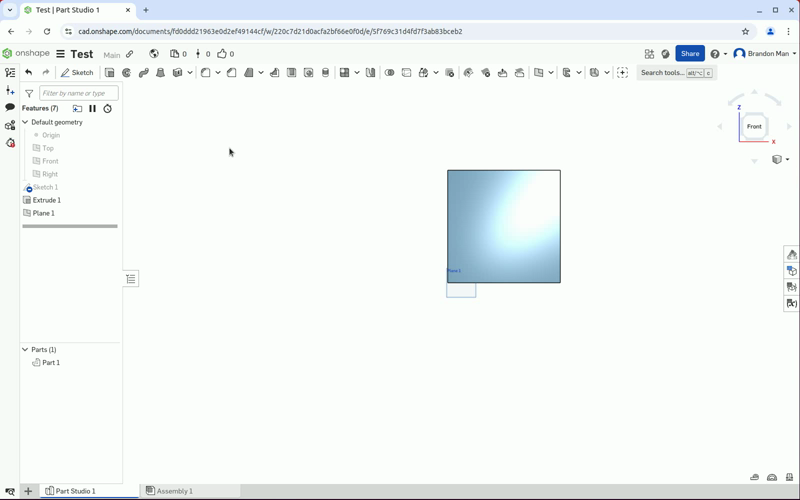
key(shift+s)
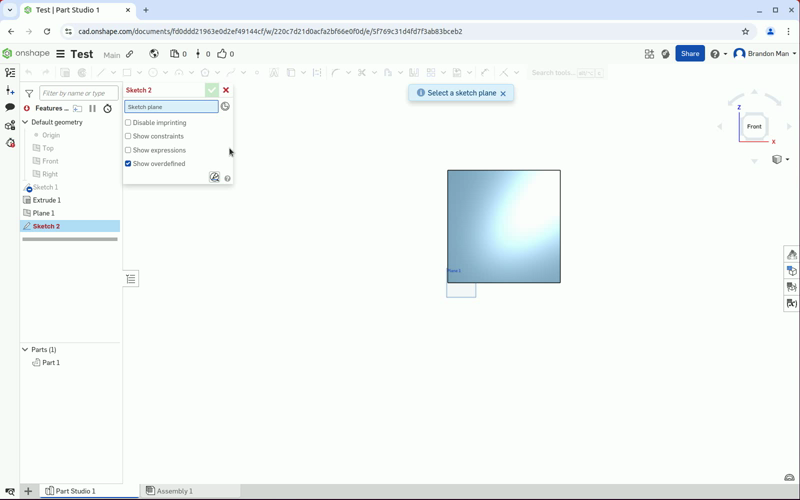
mouse_move(73, 215)
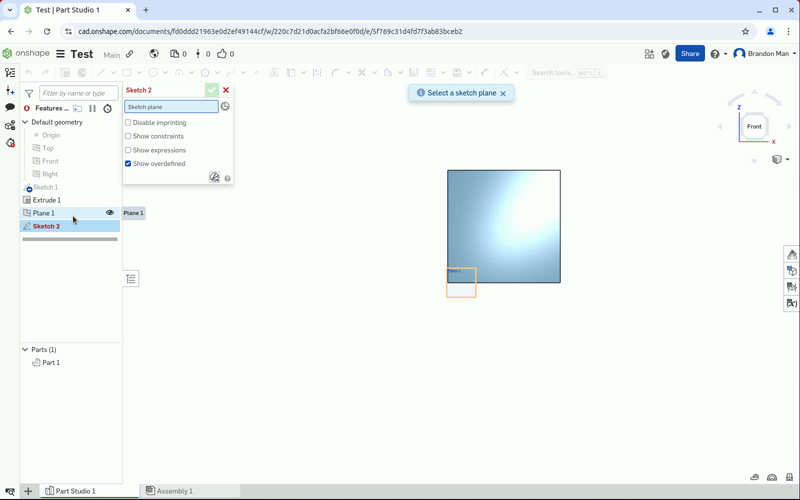
click(73, 215)
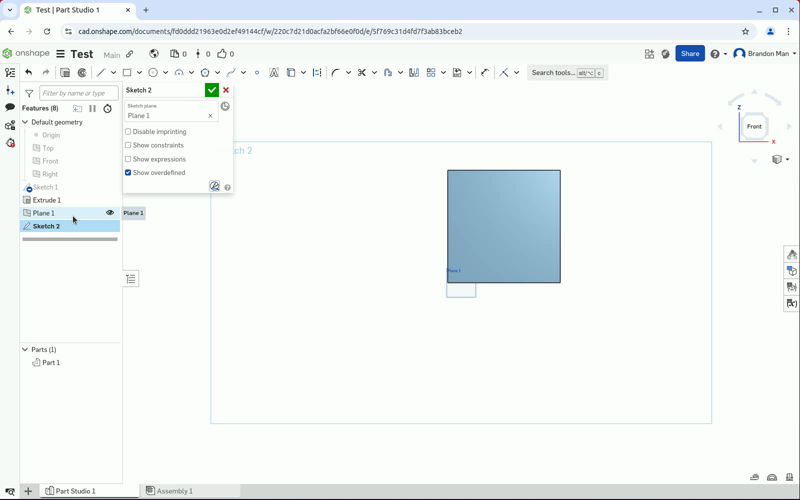
mouse_move(73, 352)
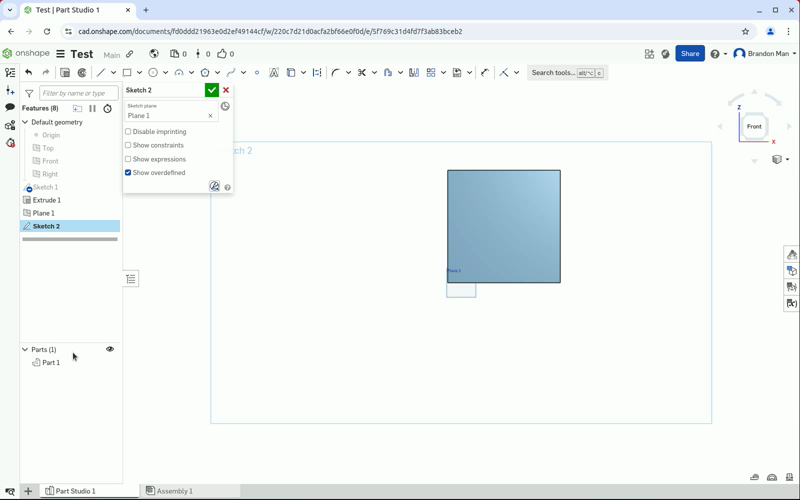
key(y)
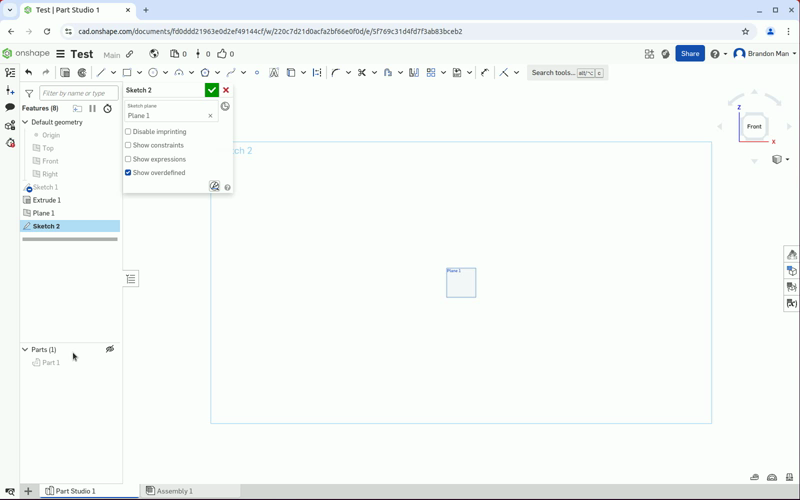
key(c)
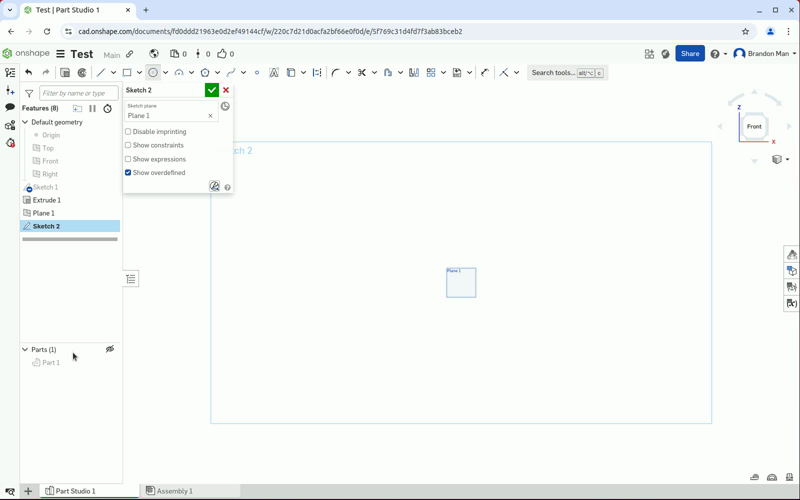
key_down(shift)
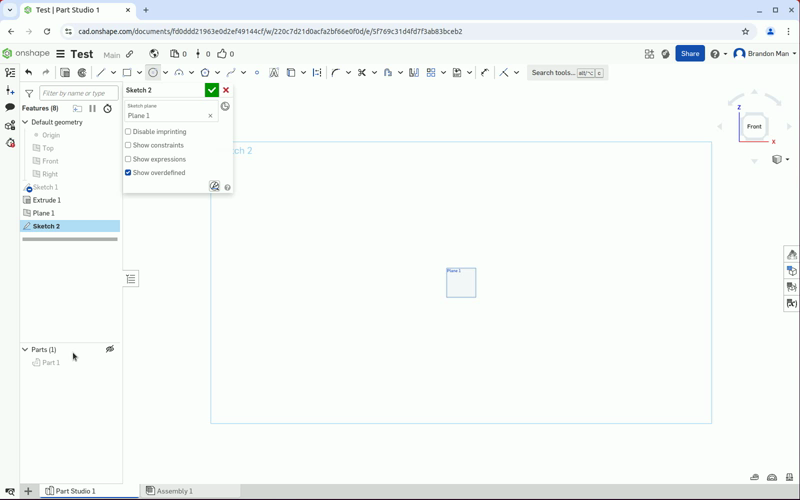
mouse_move(504, 226)
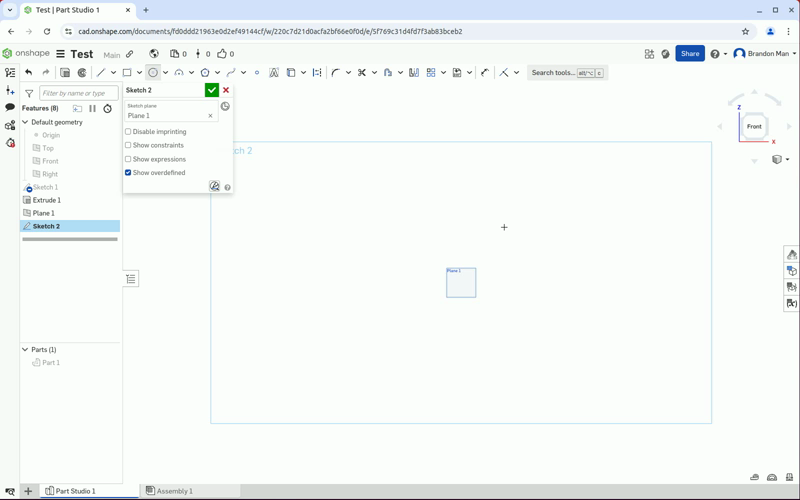
click(504, 226)
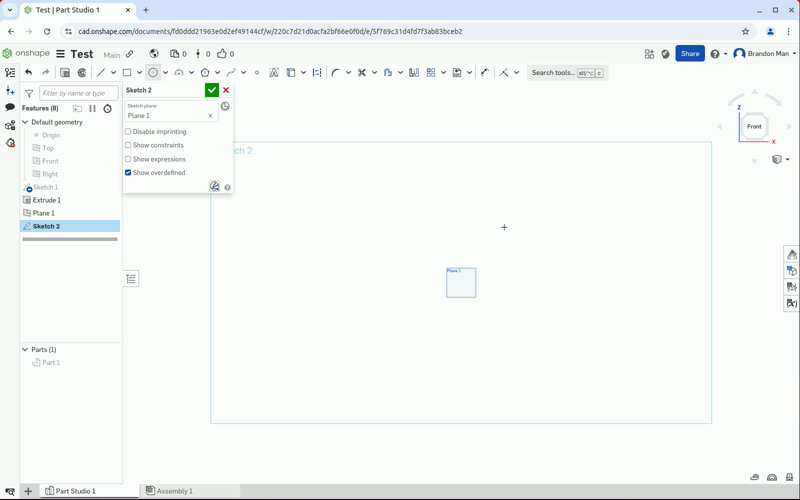
key_up(shift)
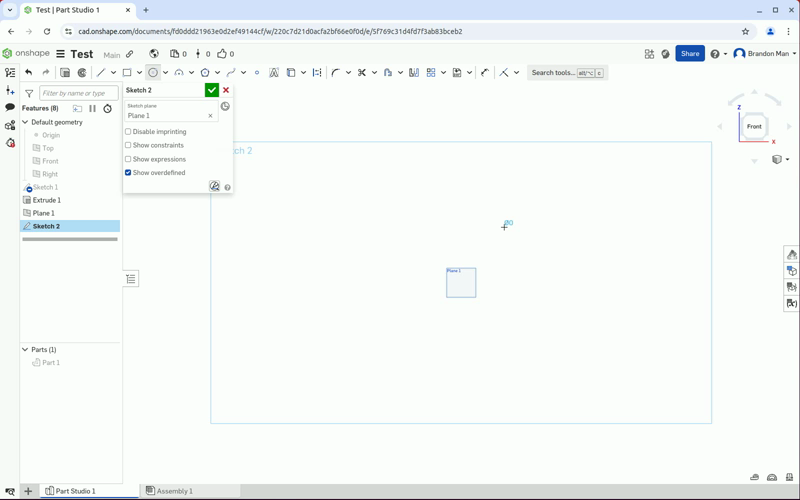
mouse_move(522, 226)
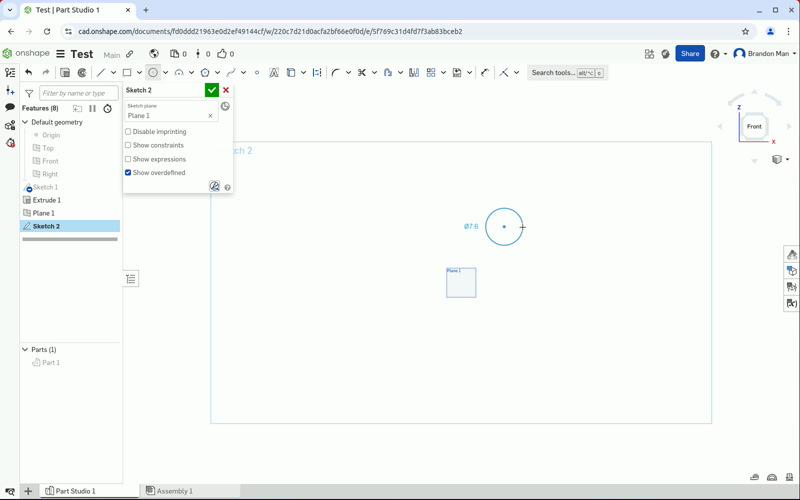
click(522, 226)
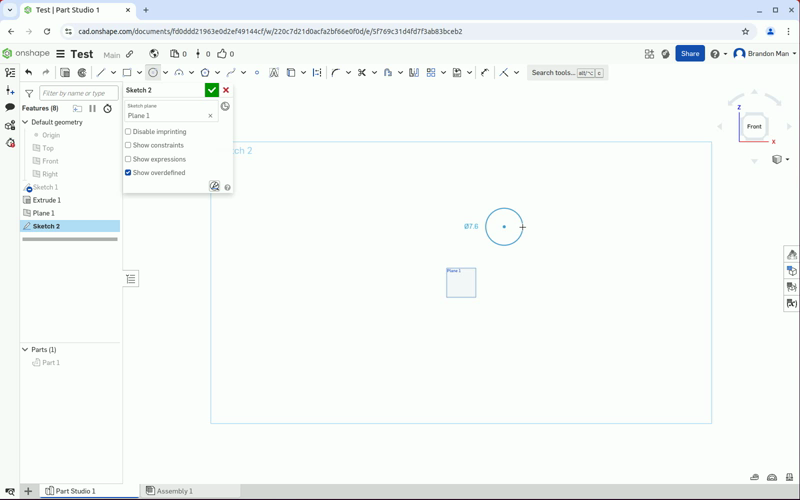
key(esc)
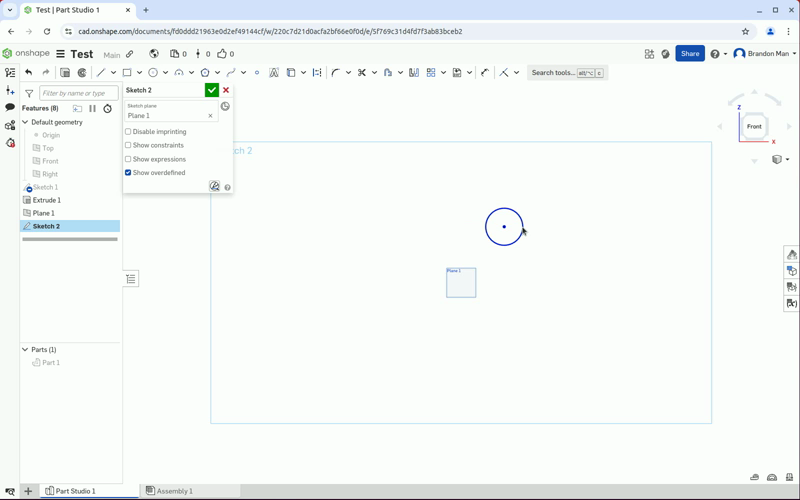
mouse_move(504, 216)
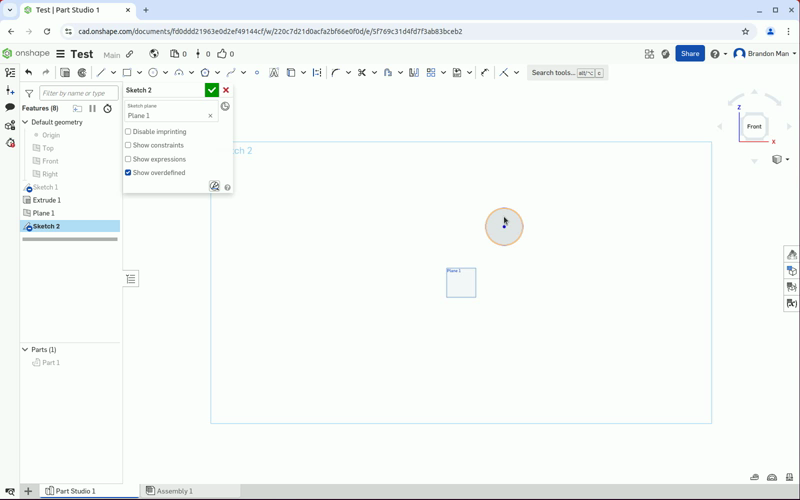
scroll(6)
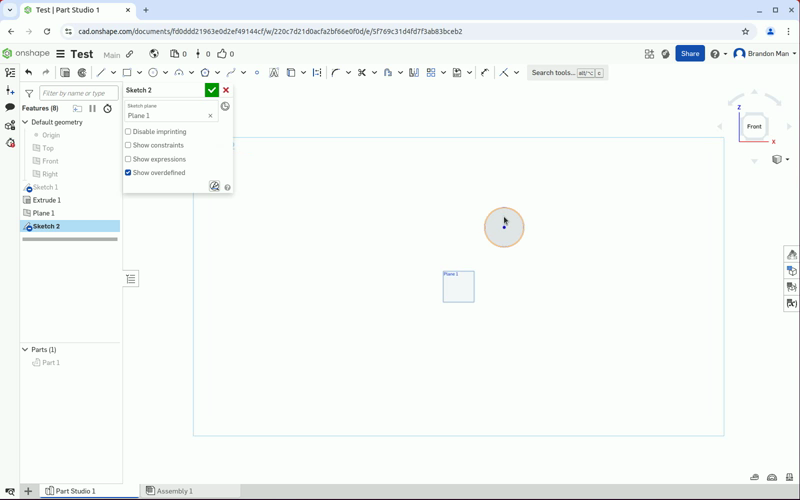
scroll(6)
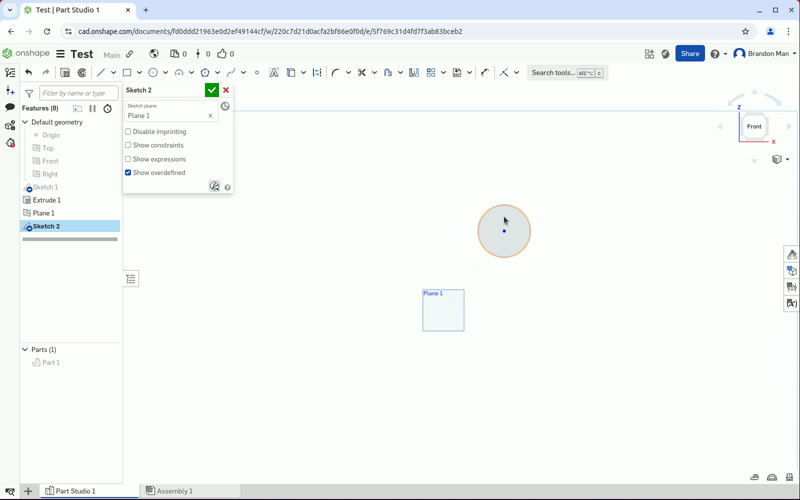
scroll(6)
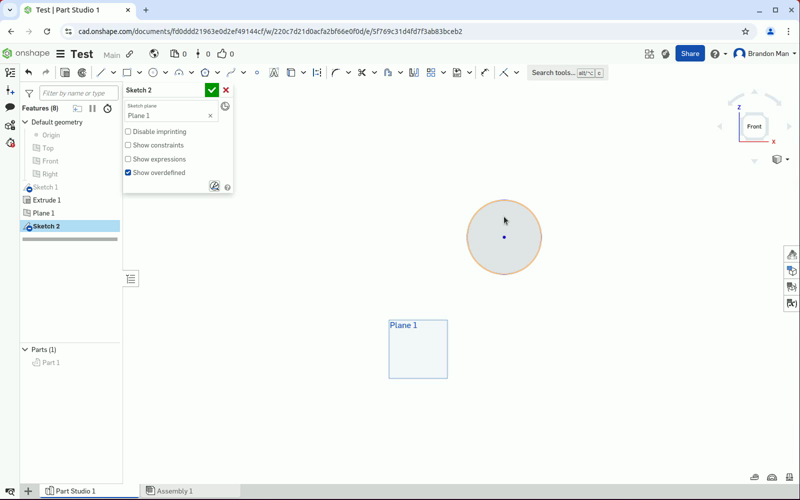
scroll(6)
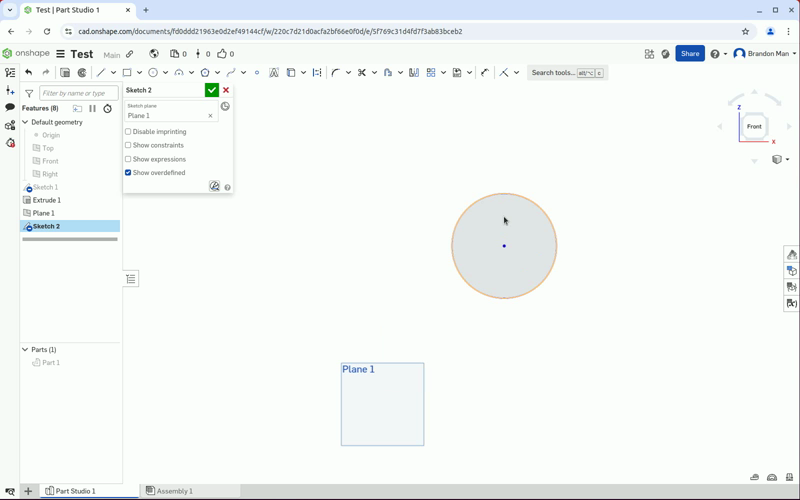
scroll(6)
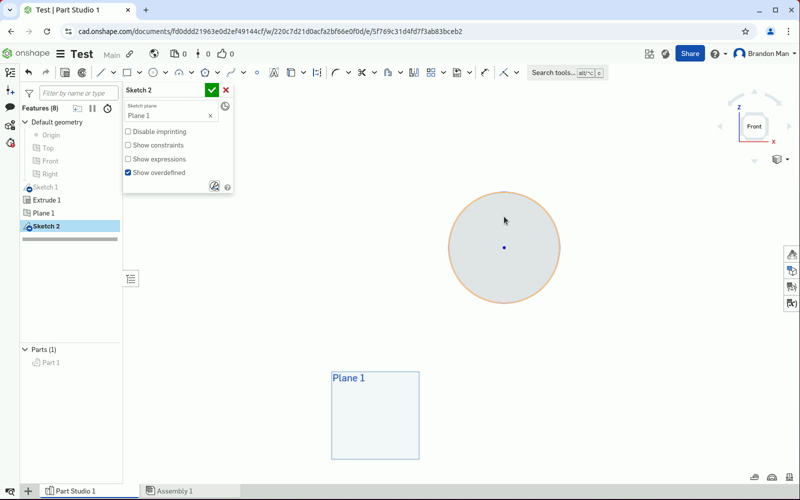
scroll(6)
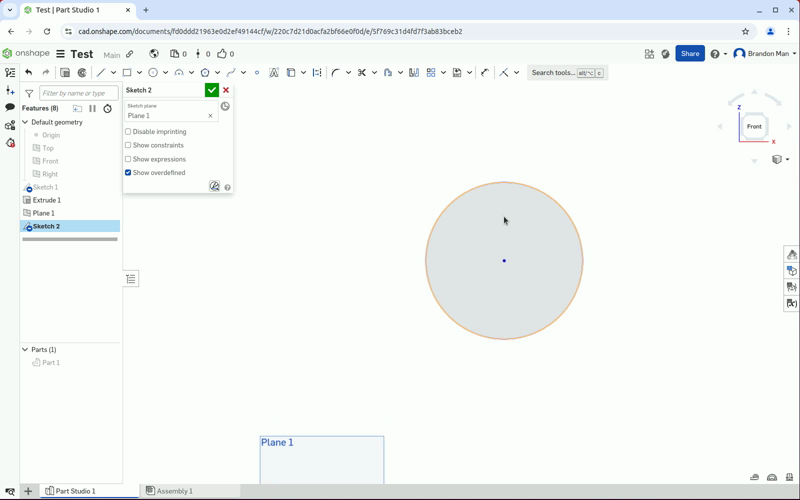
scroll(6)
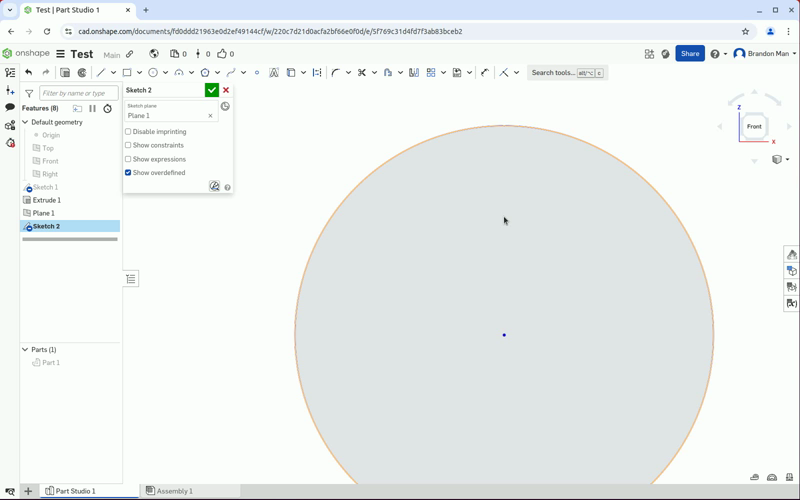
click(504, 216)
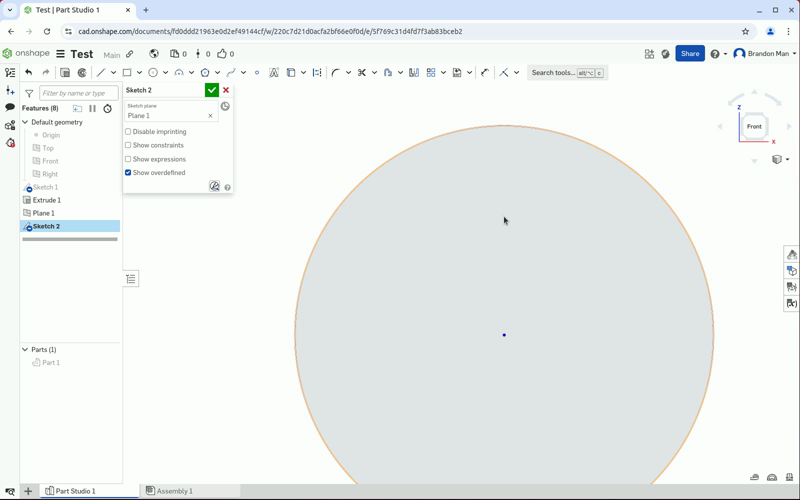
scroll(-6)
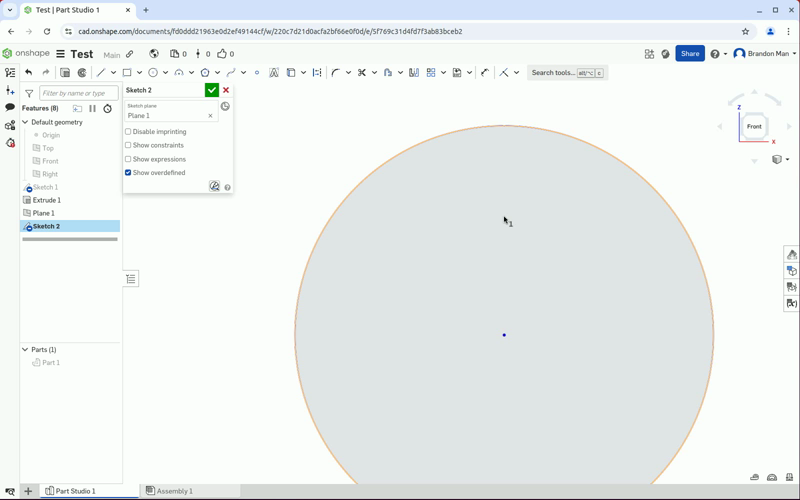
scroll(-6)
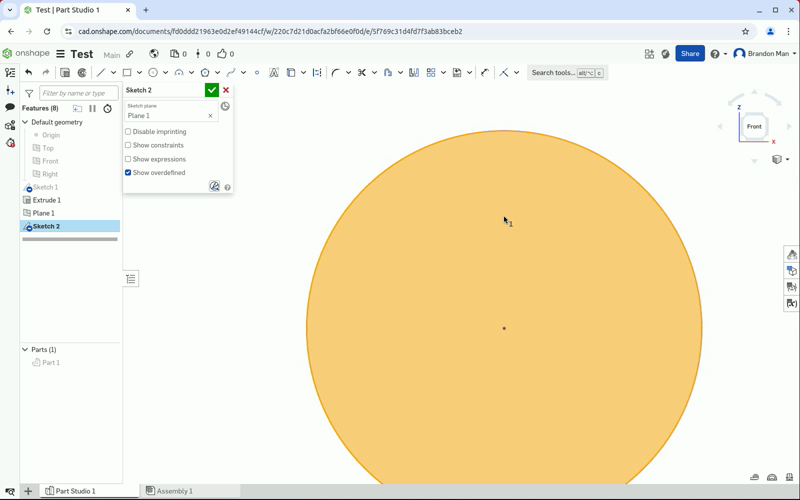
scroll(-6)
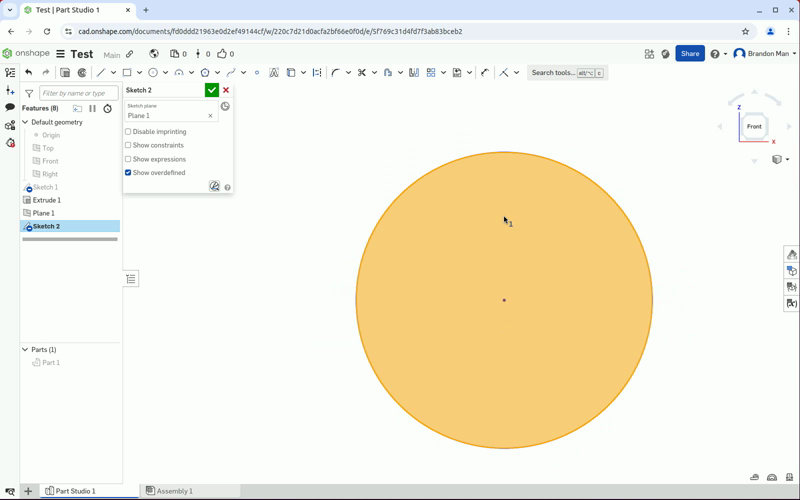
scroll(-6)
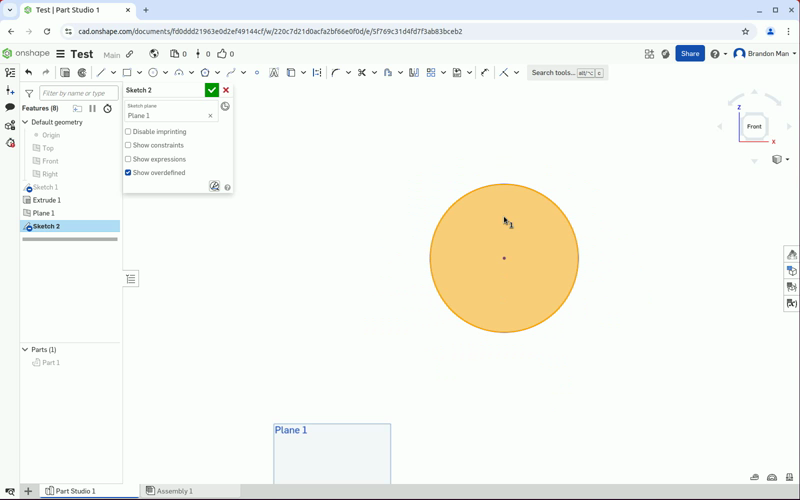
scroll(-6)
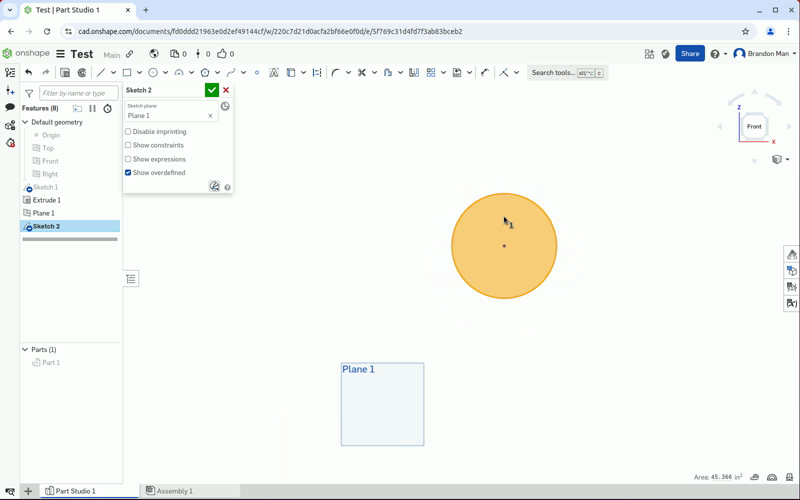
scroll(-6)
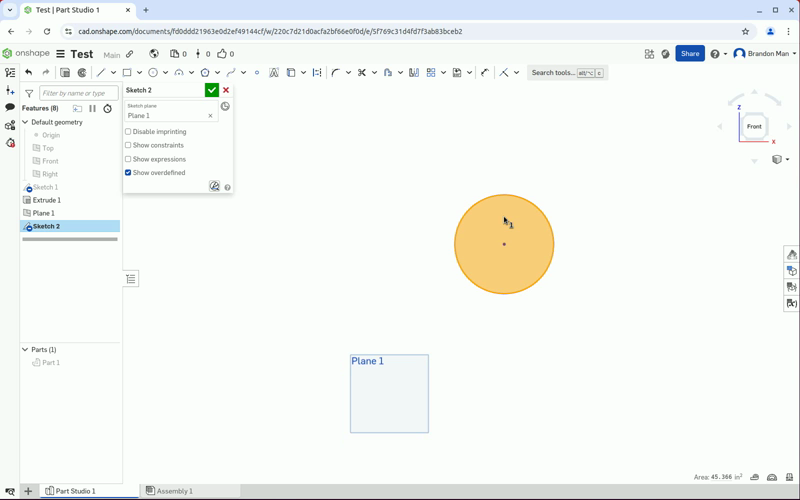
scroll(-6)
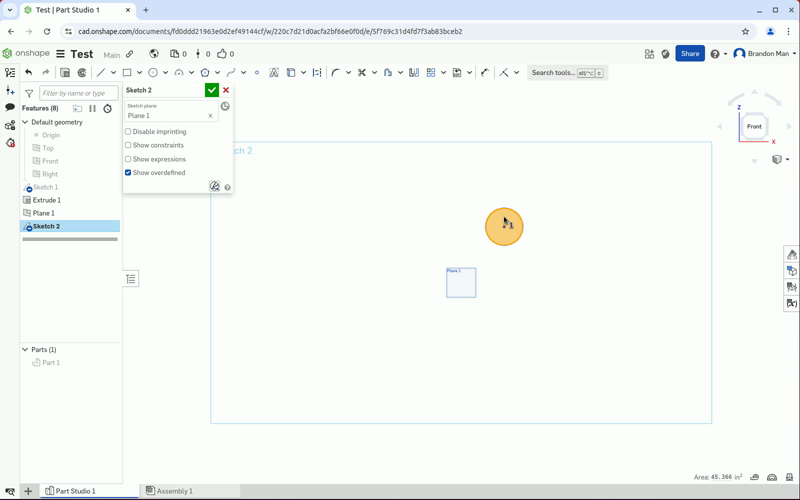
mouse_move(73, 352)
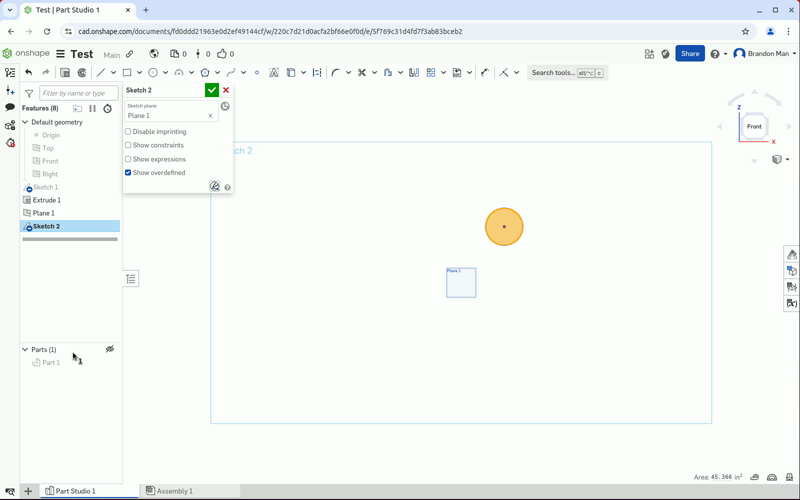
key(shift+y)
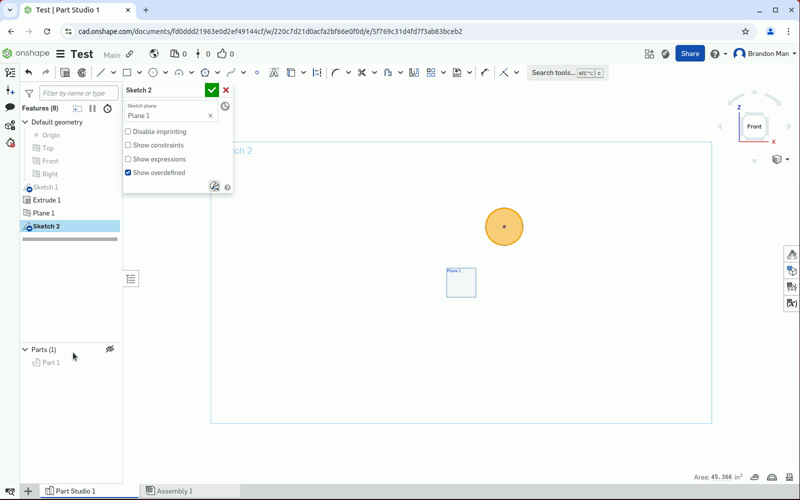
key(shift+e)
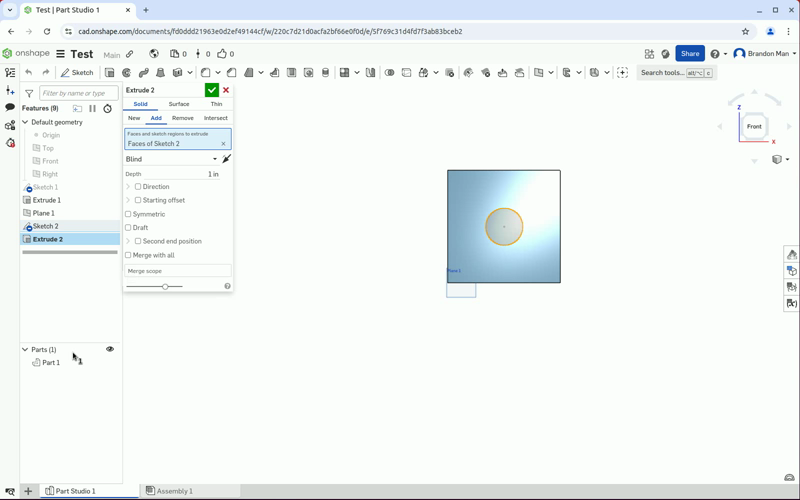
mouse_move(143, 106)
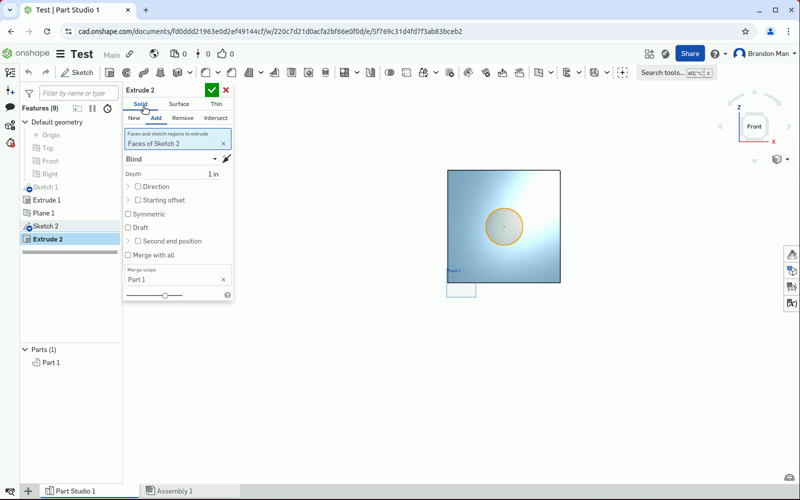
click(143, 106)
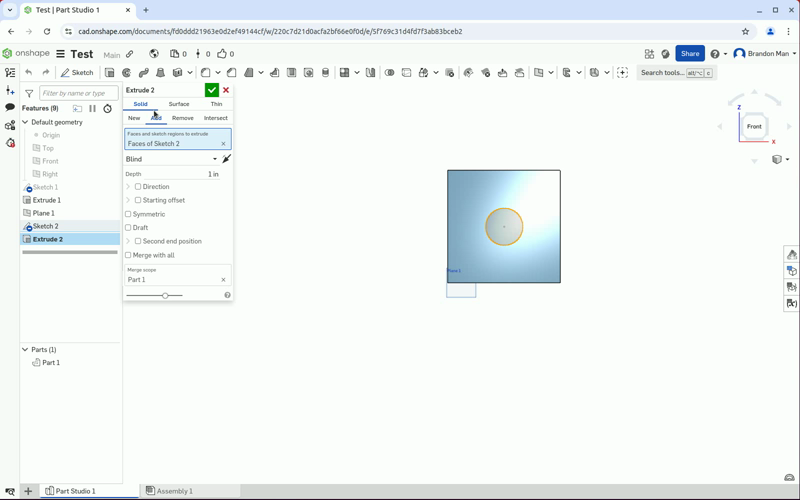
mouse_move(186, 120)
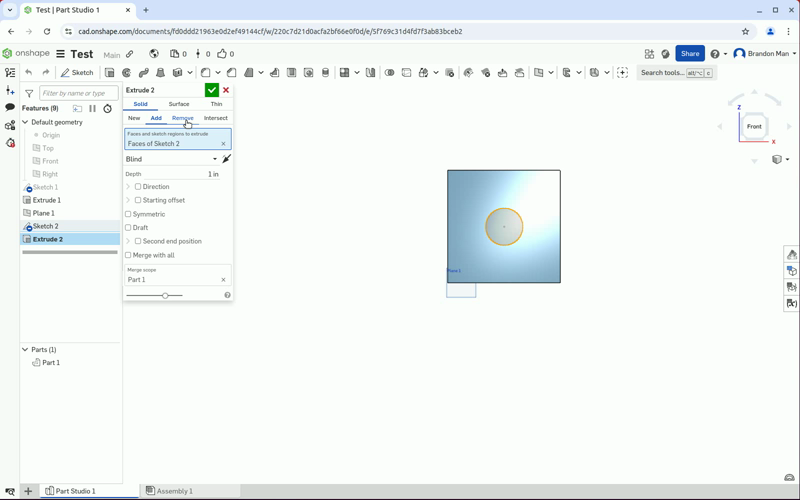
click(186, 120)
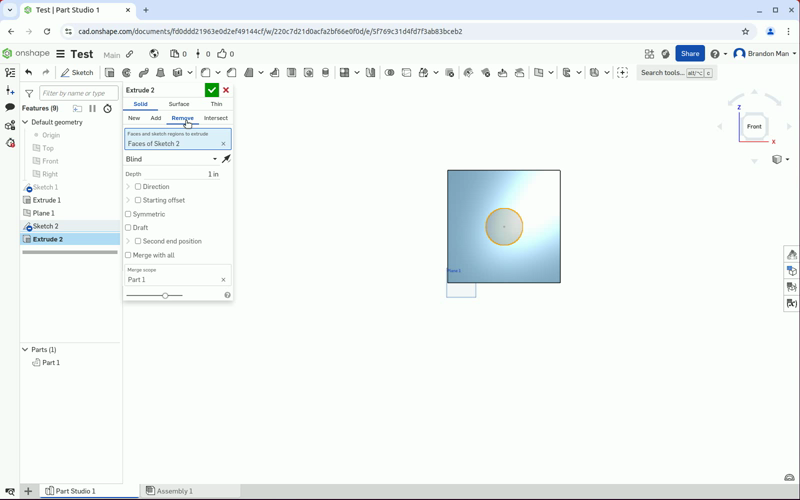
key(tab, 4)
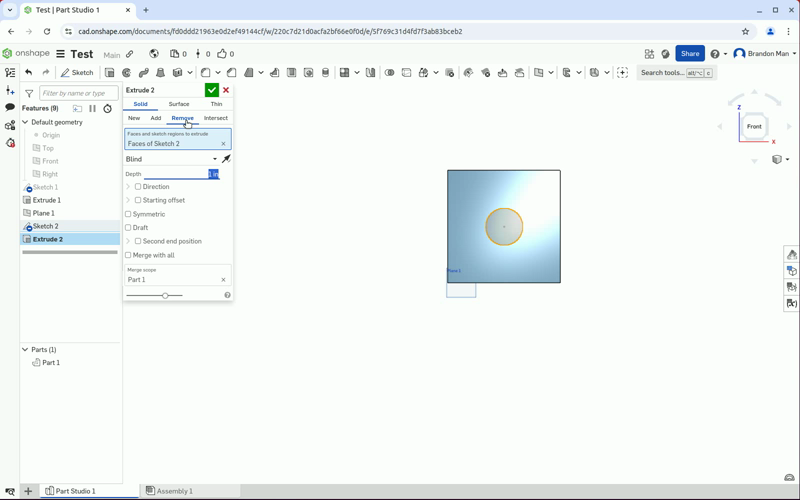
text(23.108)
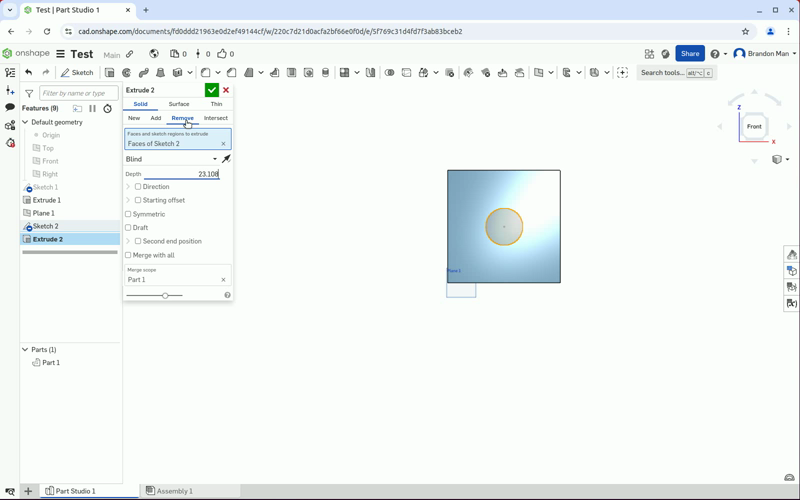
key(tab, 6)
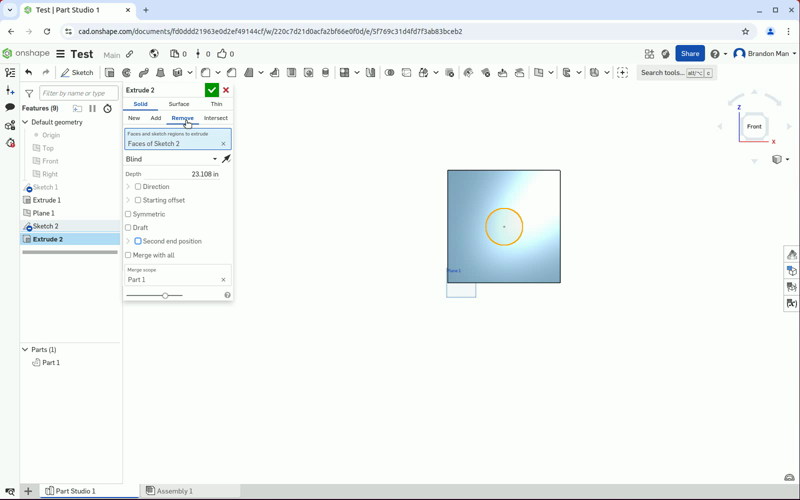
key(space)
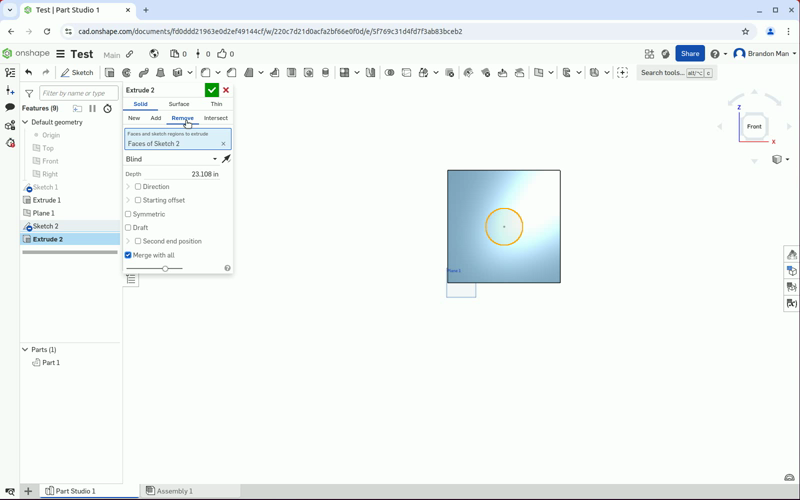
key(enter)
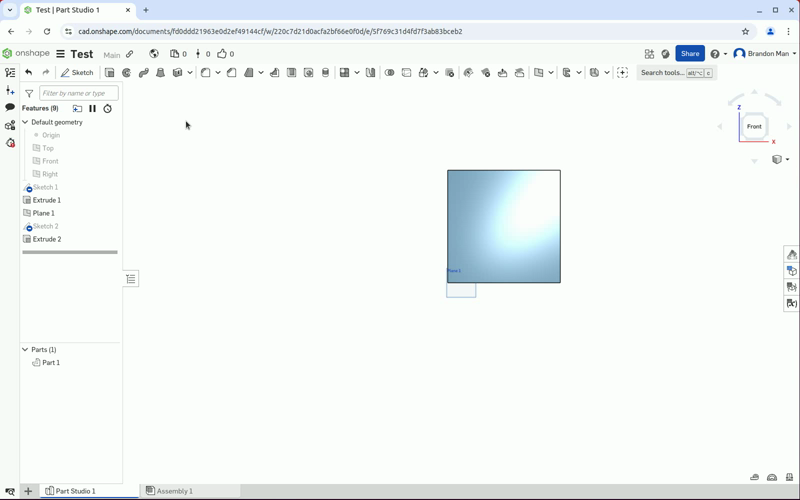
key(shift+h)
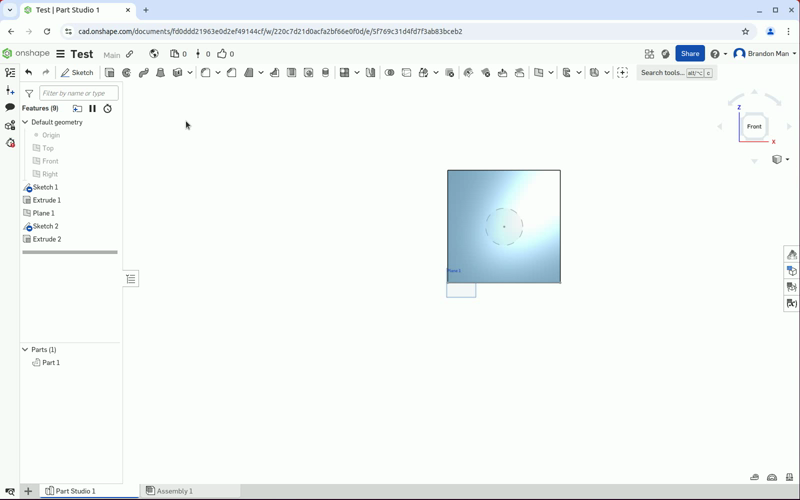
key(shift+h)
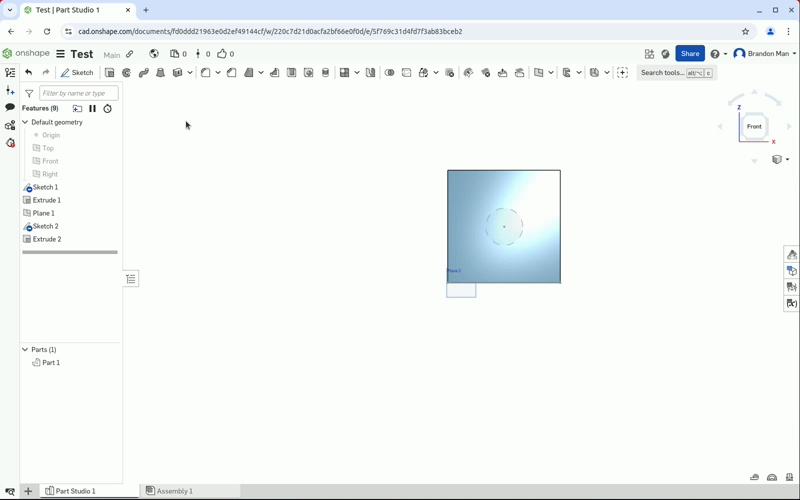
key(shift+7)
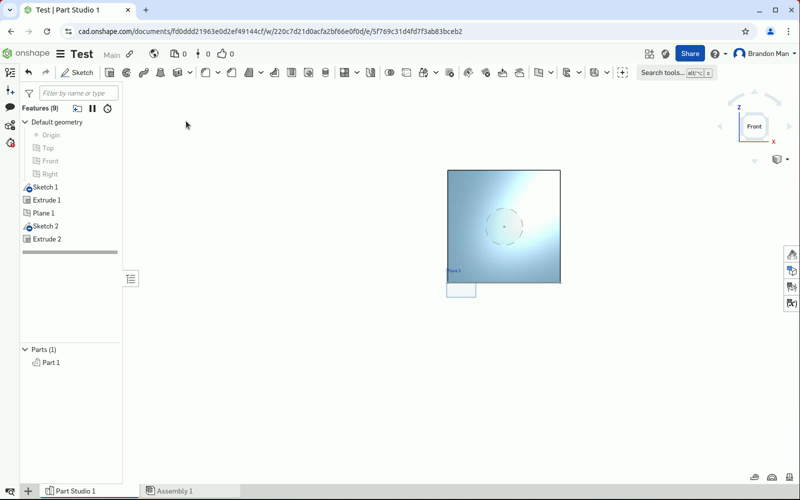
key(left, 2)
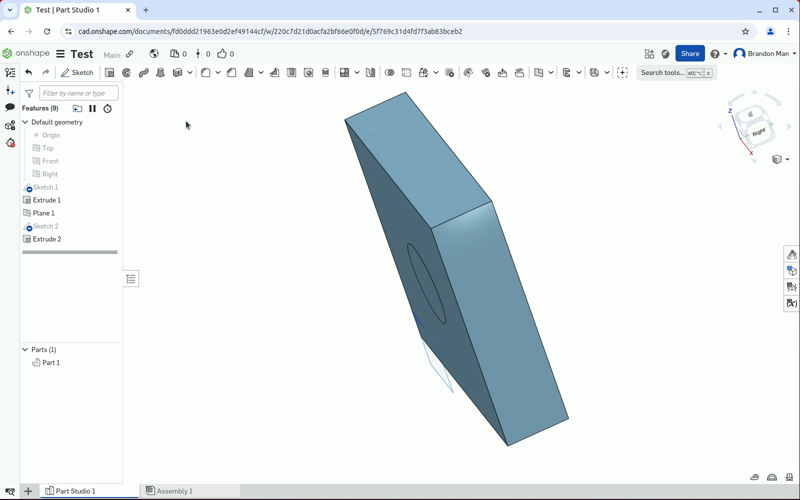
key(down, 2)
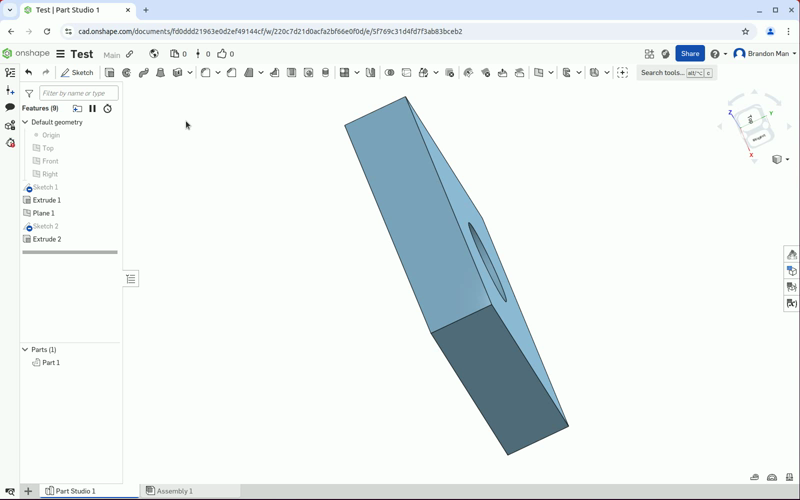
key(up, 2)
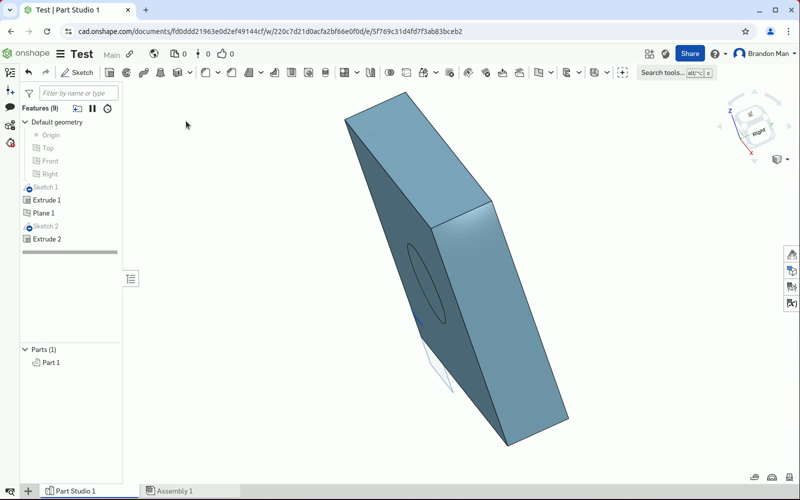
key(right, 2)
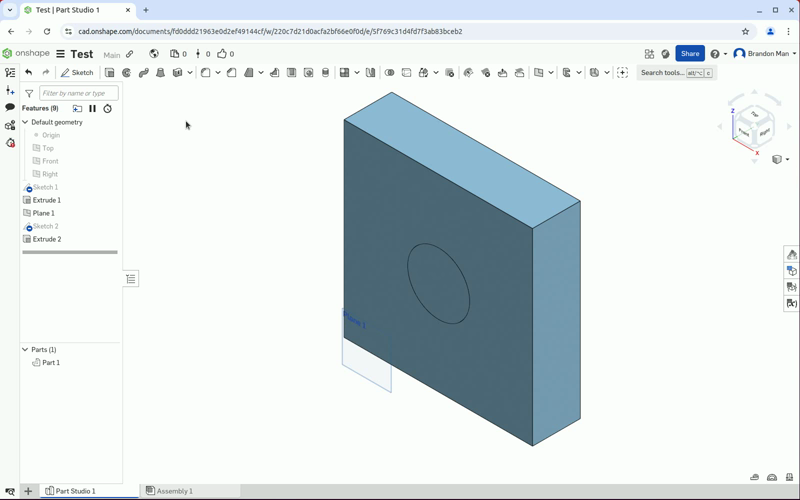
mouse_move(73, 189)
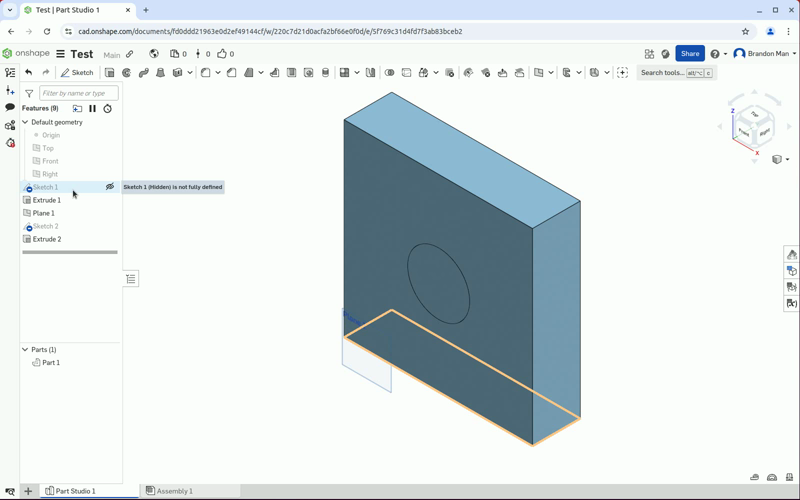
click(73, 189)